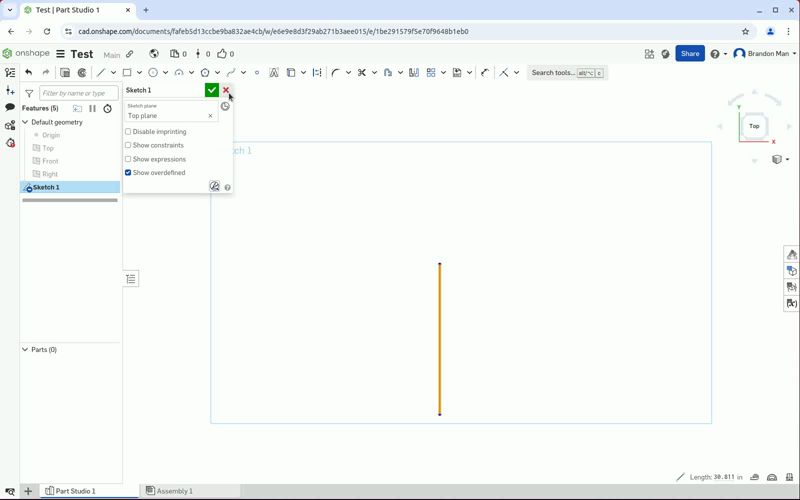
key(shift+h)
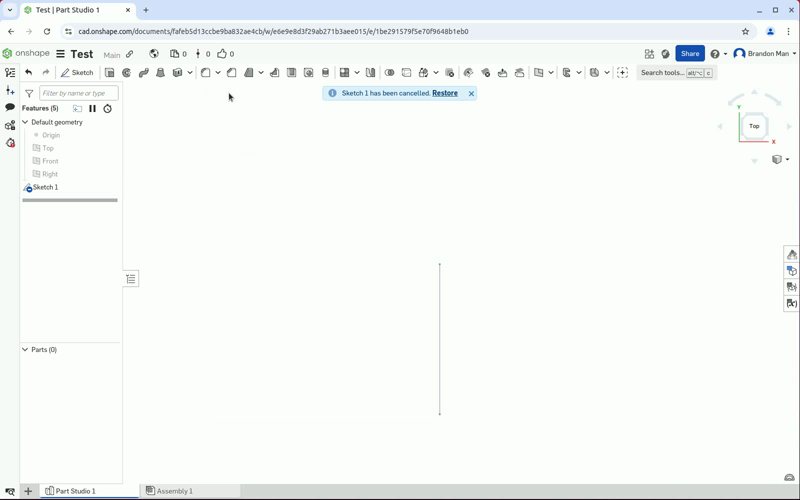
key(shift+s)
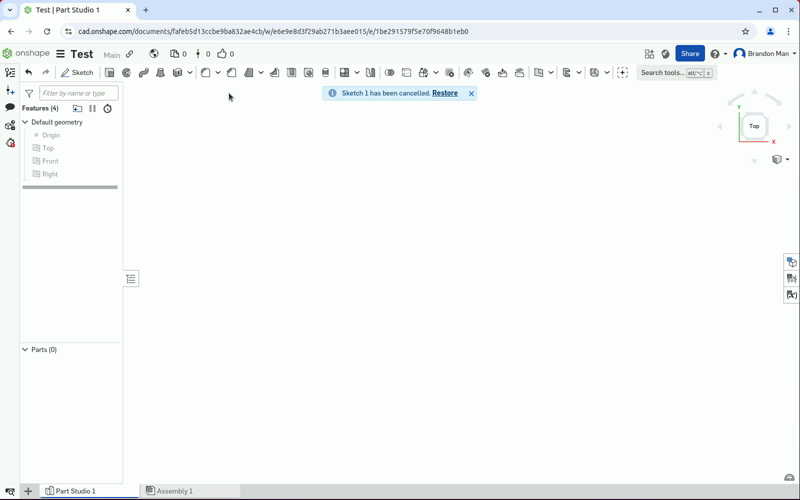
mouse_move(73, 150)
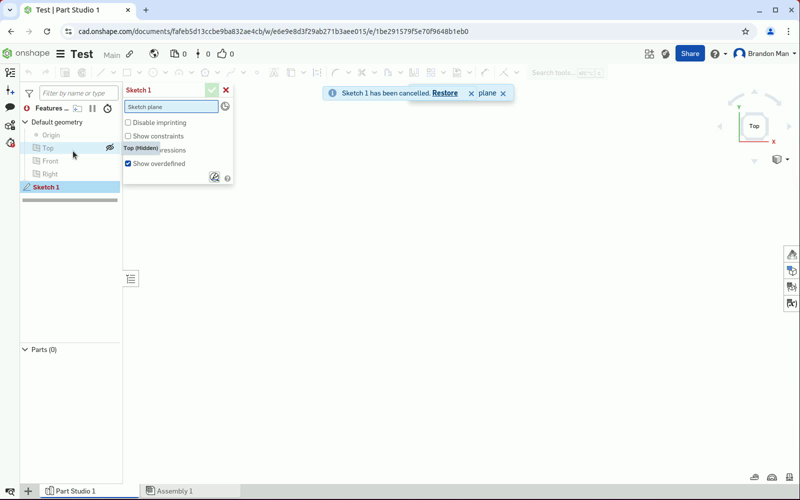
click(73, 150)
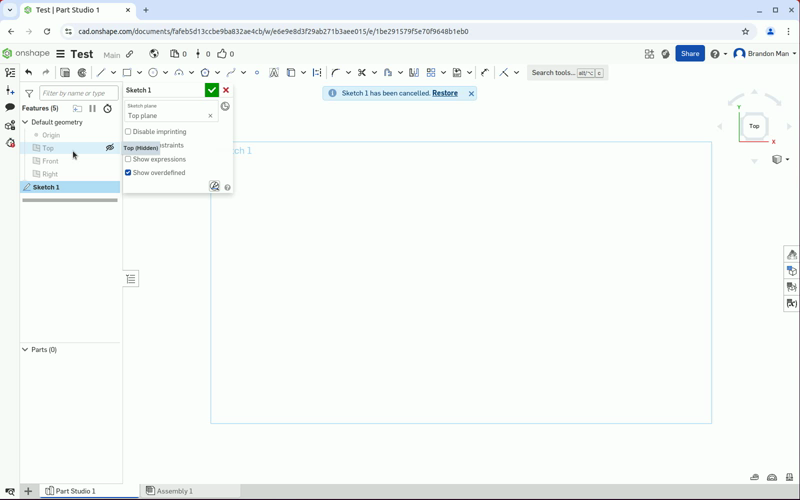
mouse_move(73, 352)
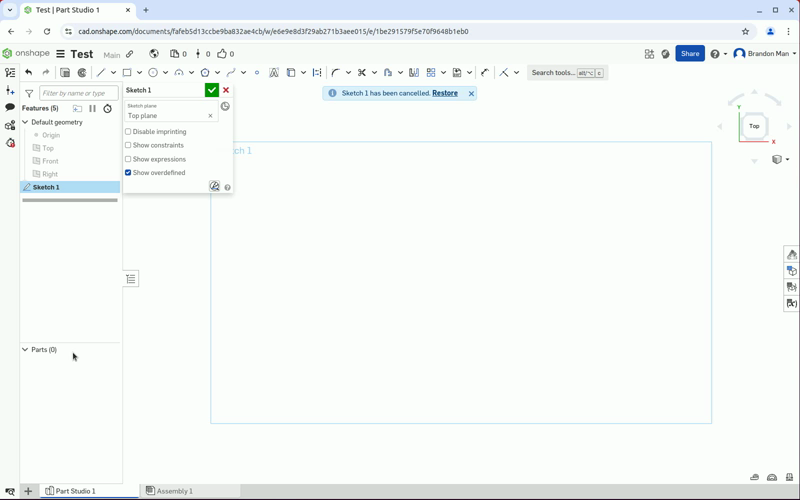
key(y)
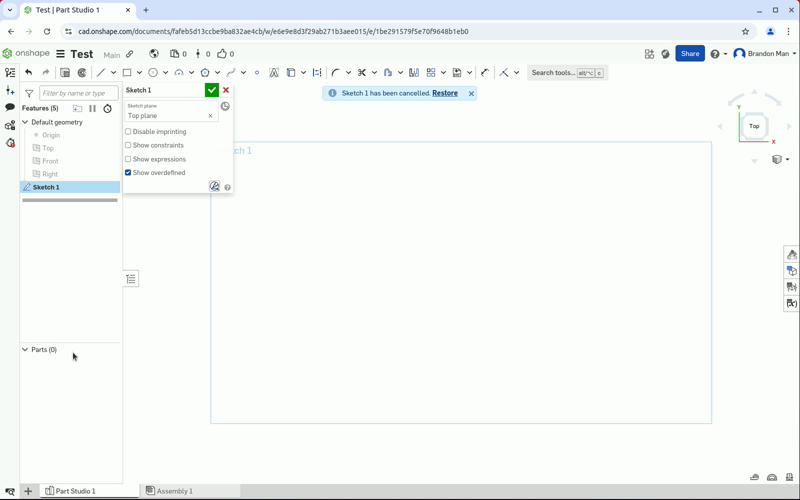
key(l)
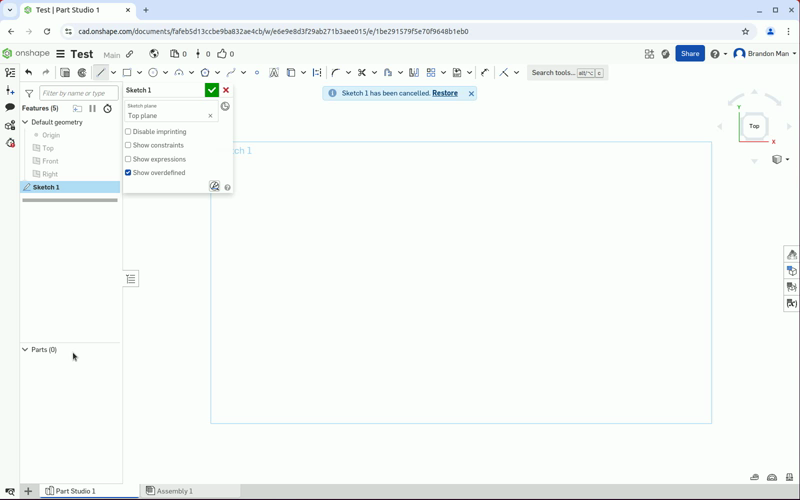
key_down(shift)
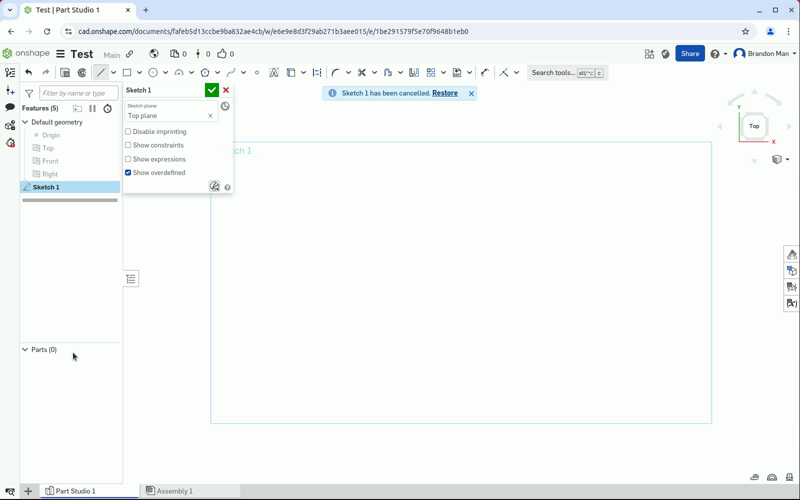
mouse_move(358, 374)
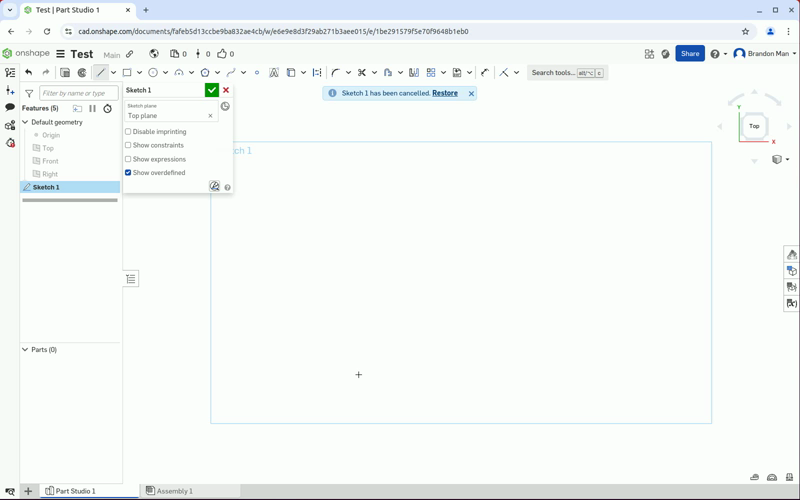
click(358, 374)
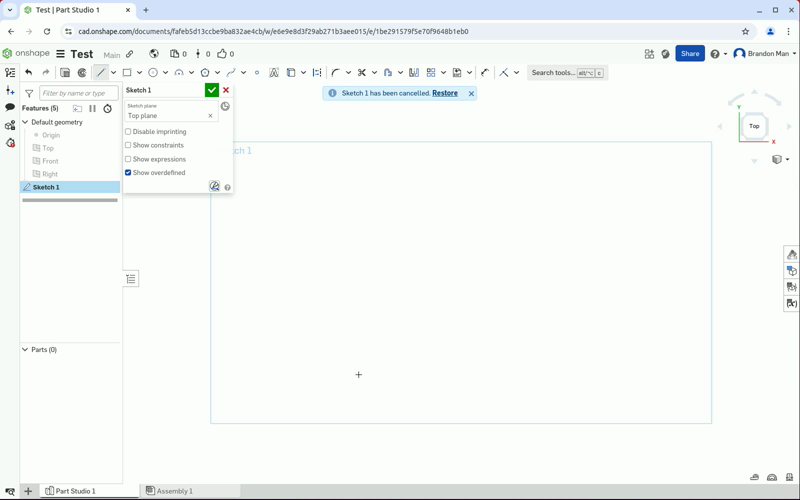
key_up(shift)
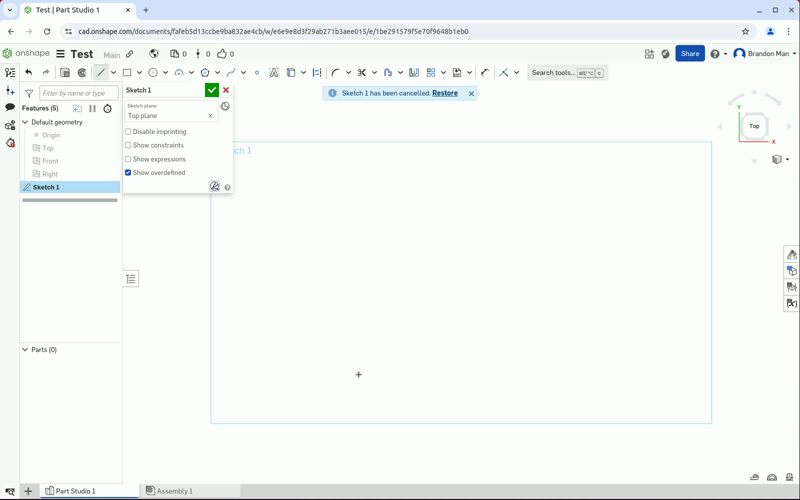
key_down(shift)
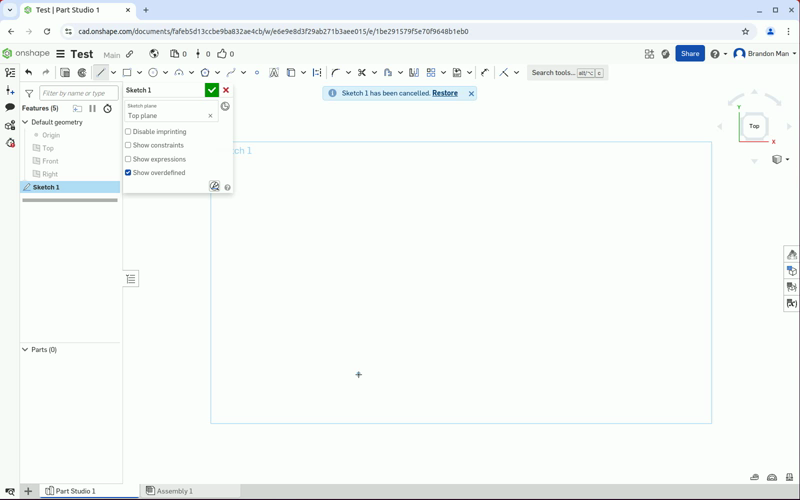
mouse_move(510, 374)
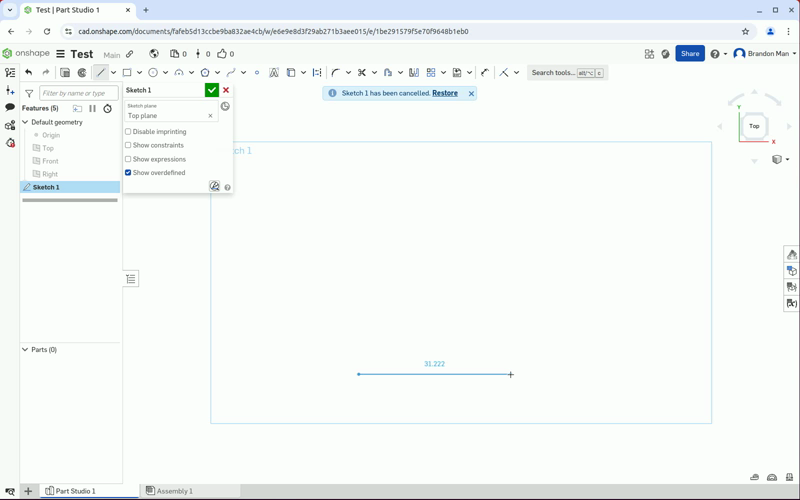
click(510, 374)
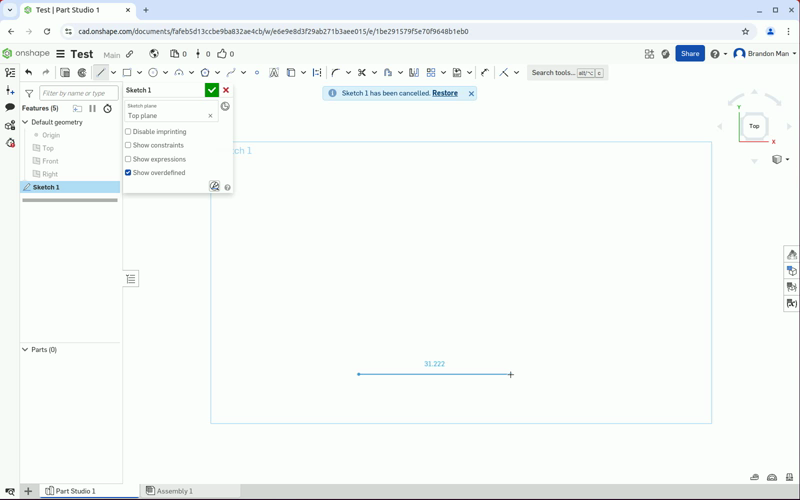
key_up(shift)
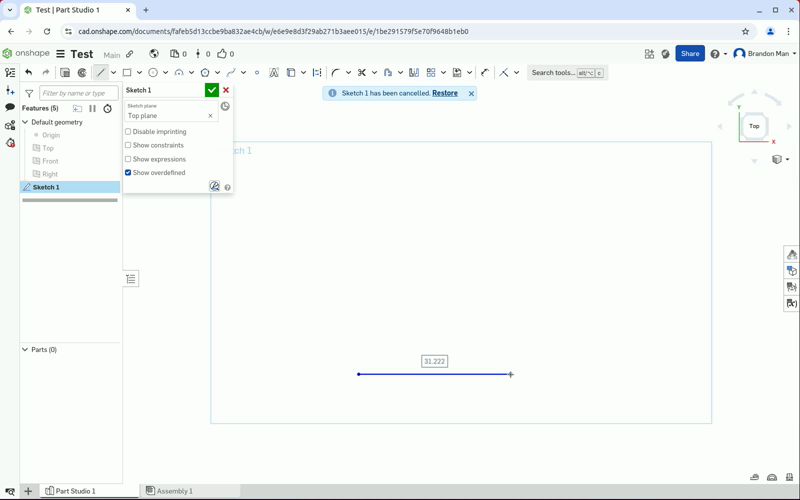
key_down(shift)
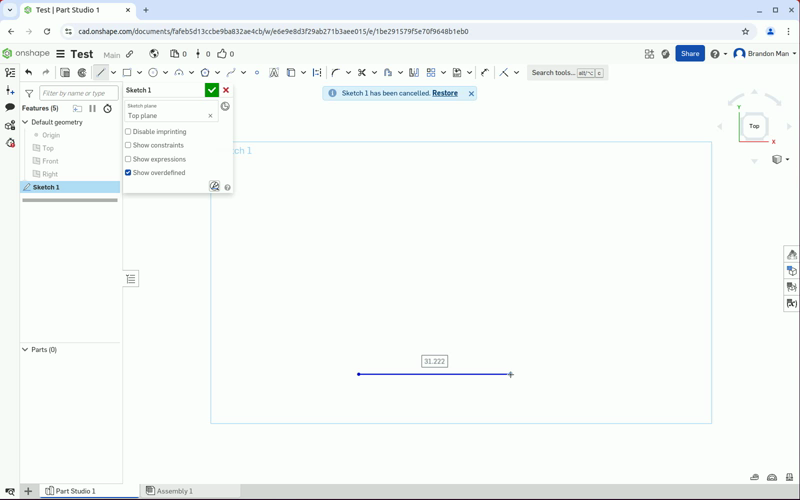
mouse_move(510, 171)
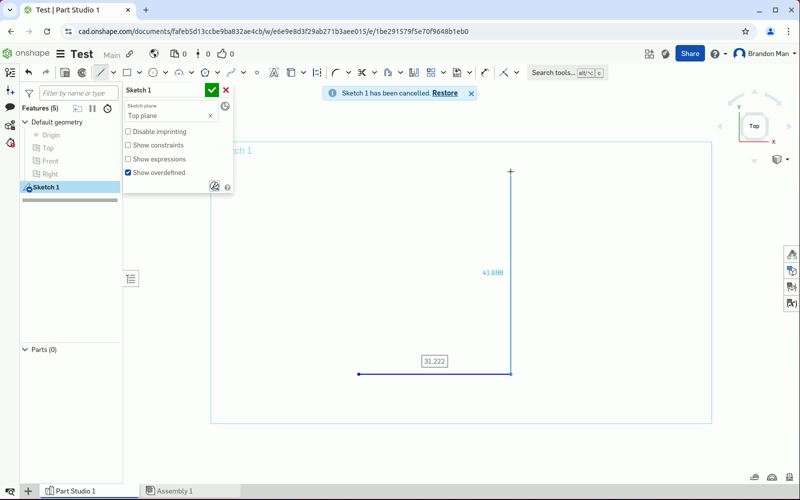
click(510, 171)
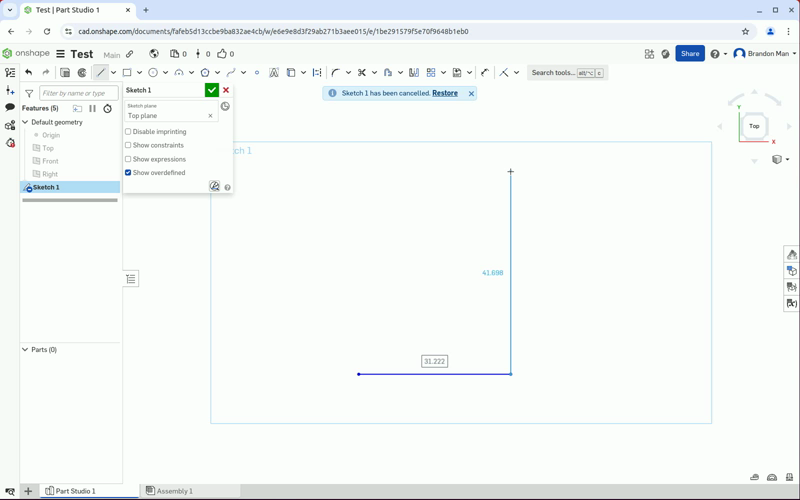
key_up(shift)
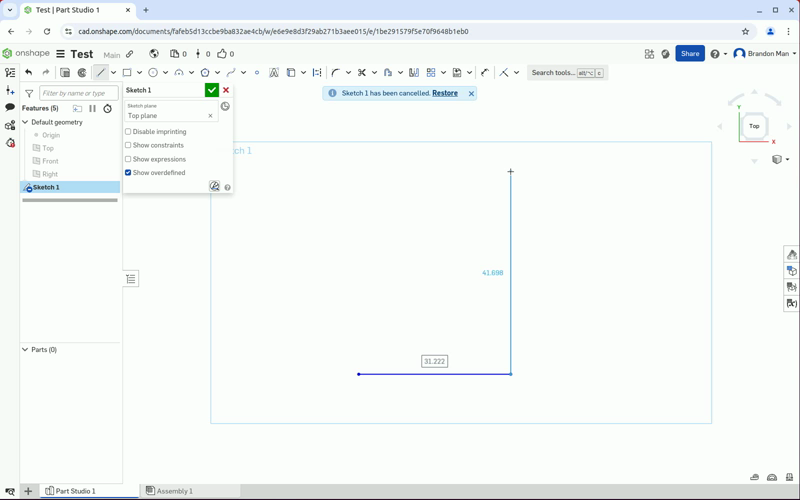
key_down(shift)
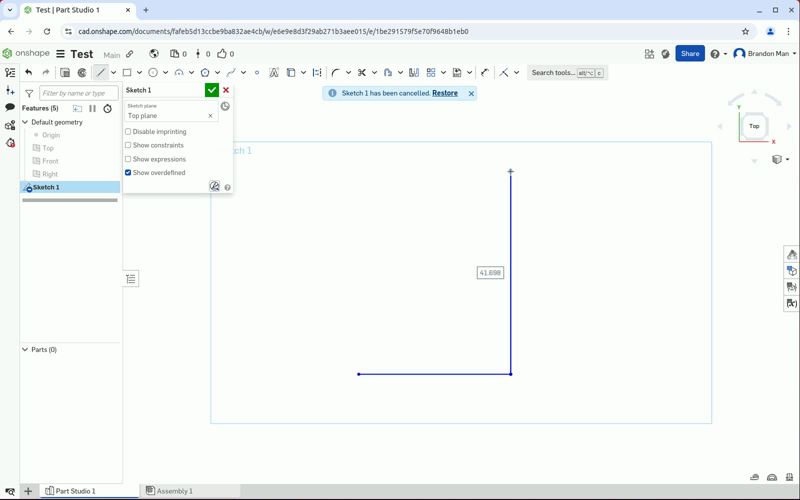
mouse_move(358, 171)
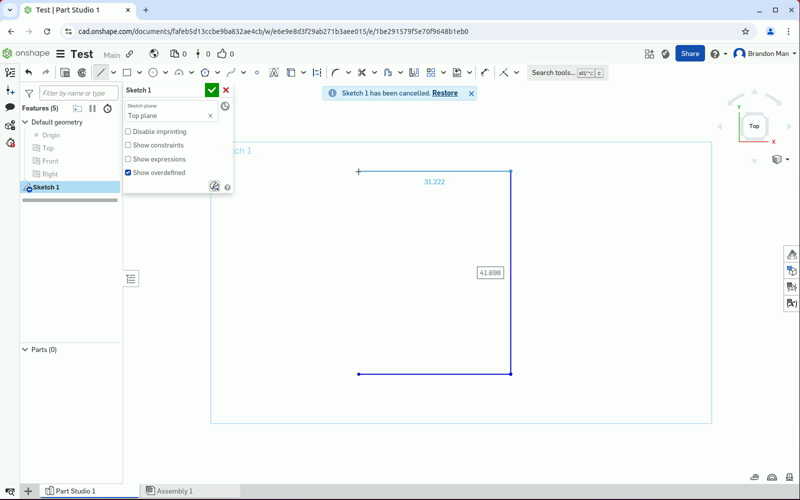
click(358, 171)
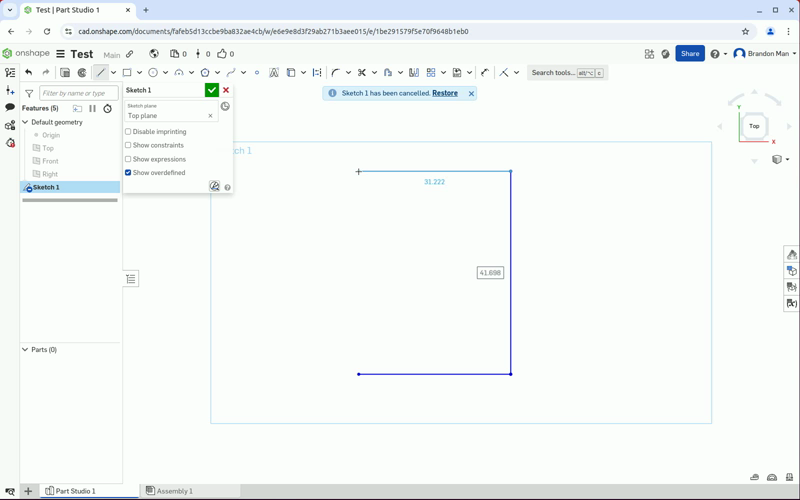
key_up(shift)
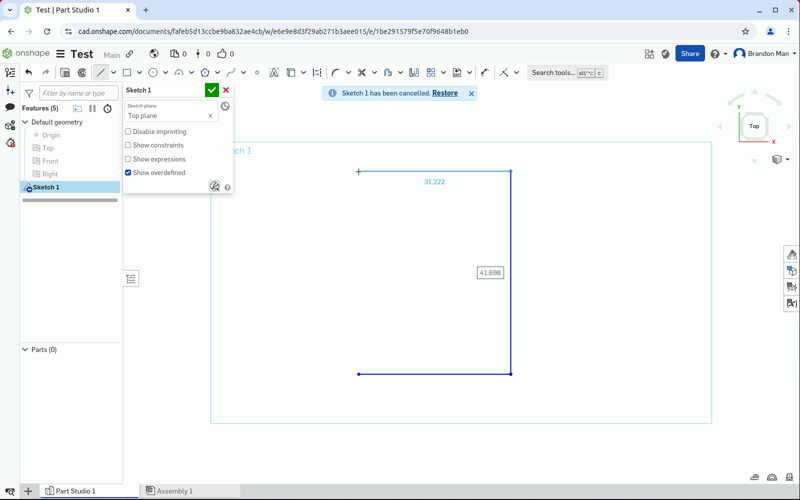
key_down(shift)
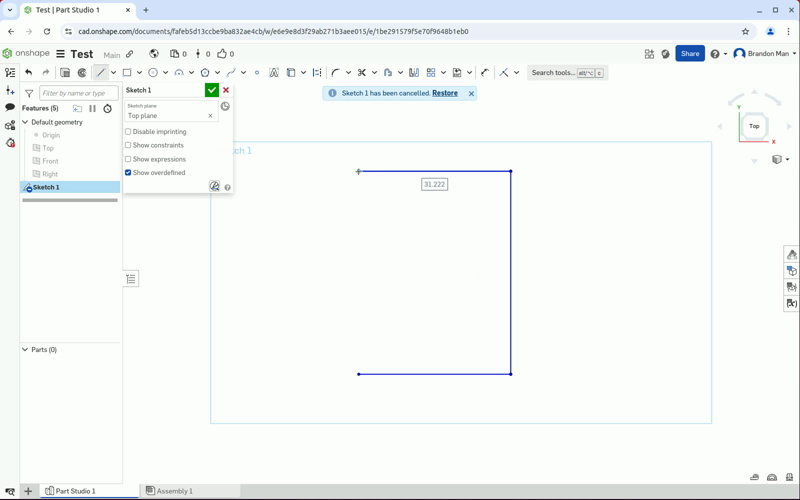
mouse_move(358, 374)
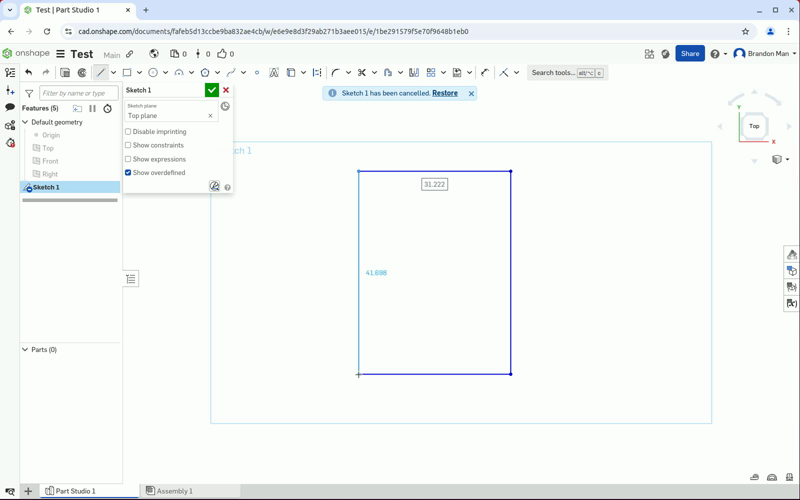
key_up(shift)
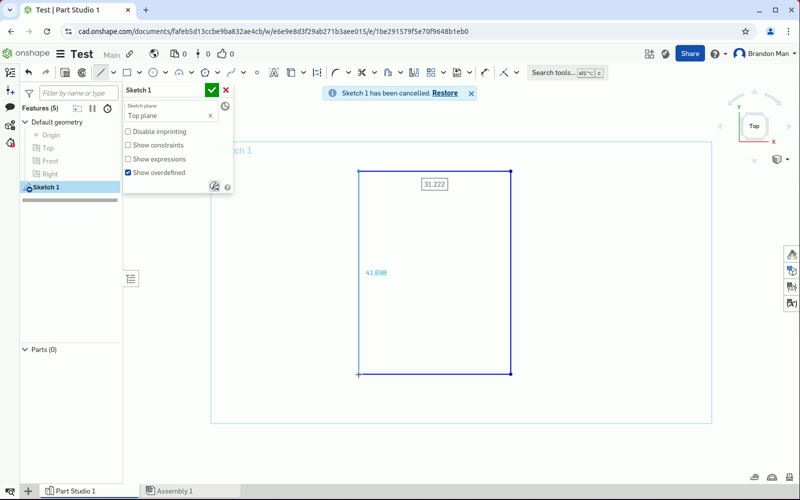
click(358, 374)
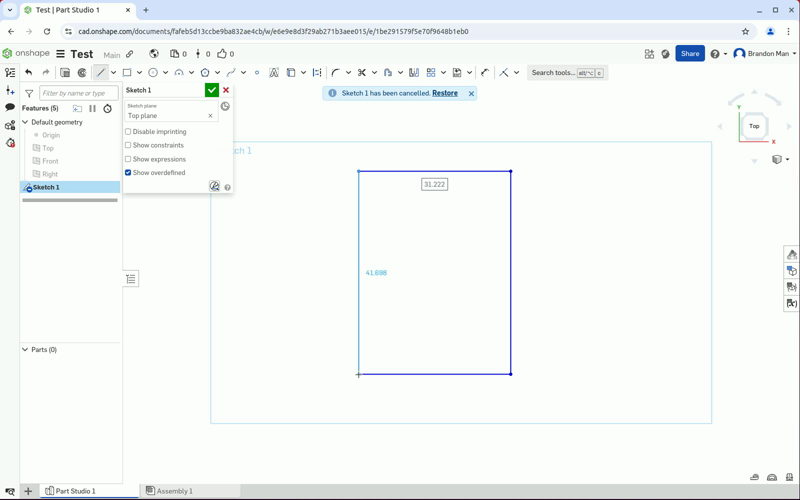
key(esc)
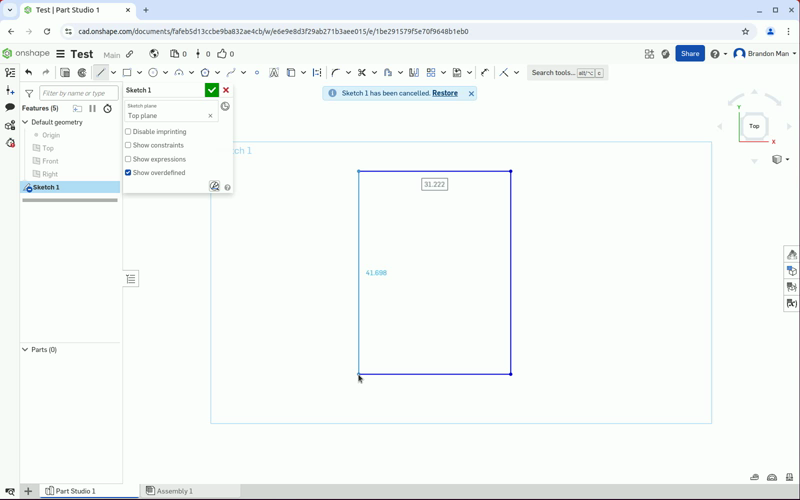
mouse_move(382, 231)
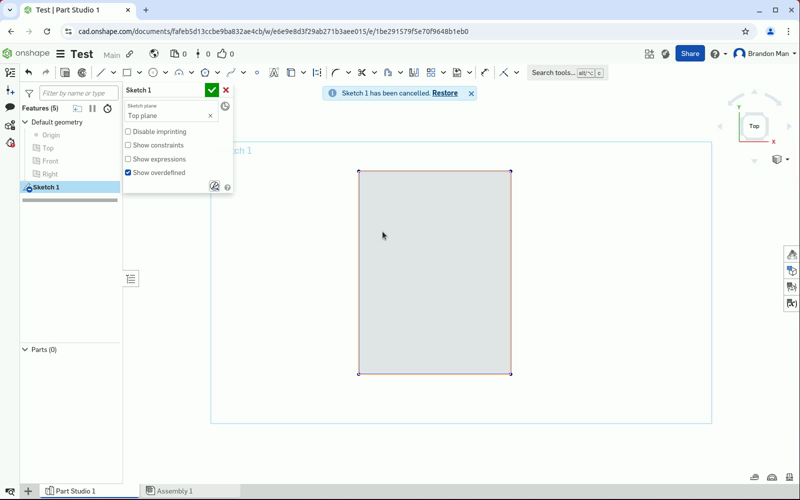
click(382, 231)
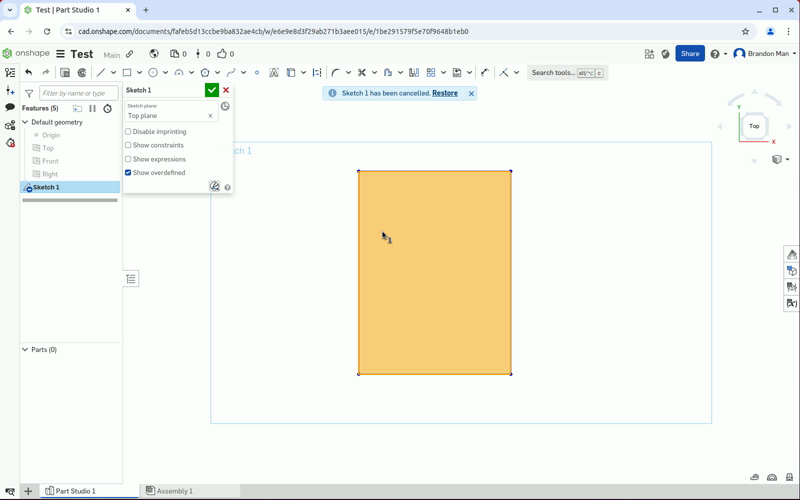
mouse_move(73, 352)
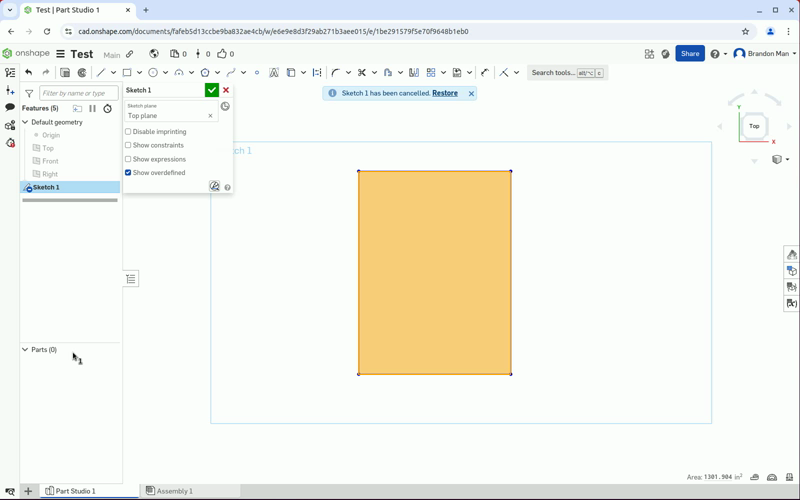
key(shift+y)
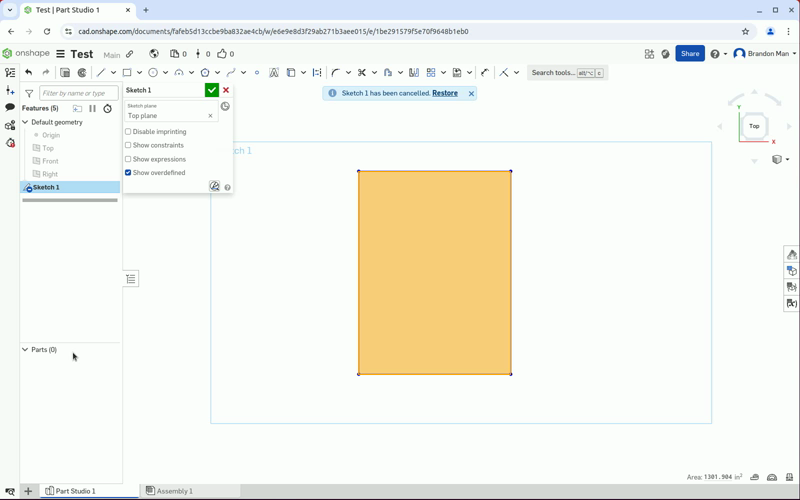
key(shift+e)
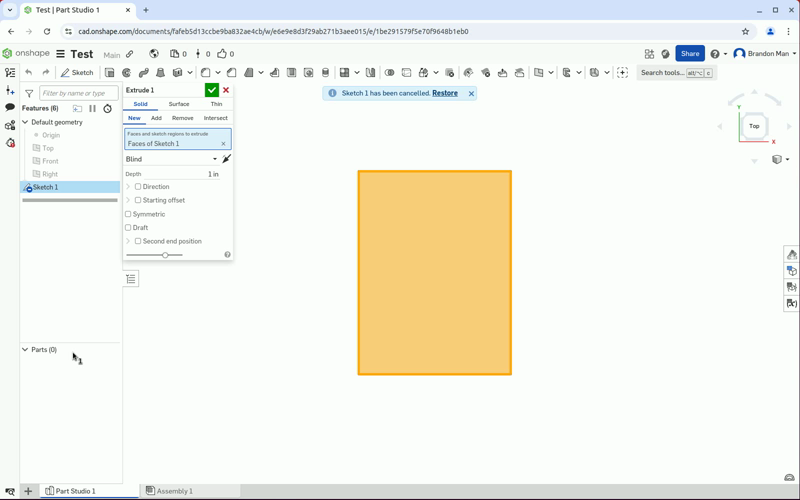
mouse_move(143, 106)
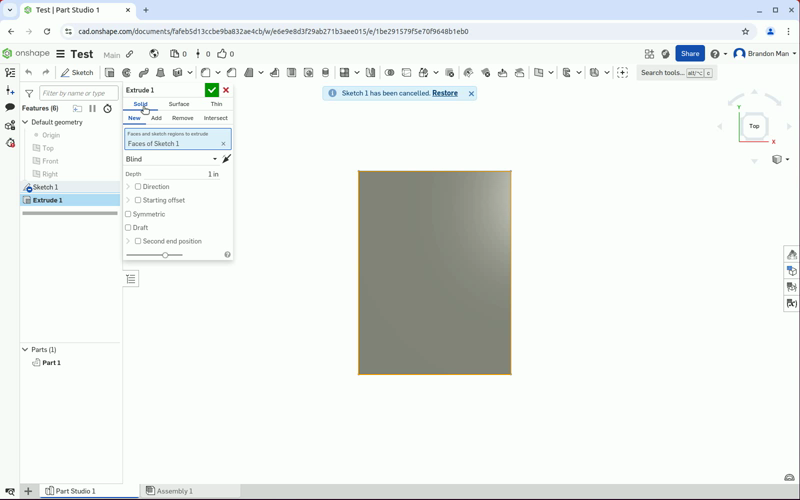
click(143, 106)
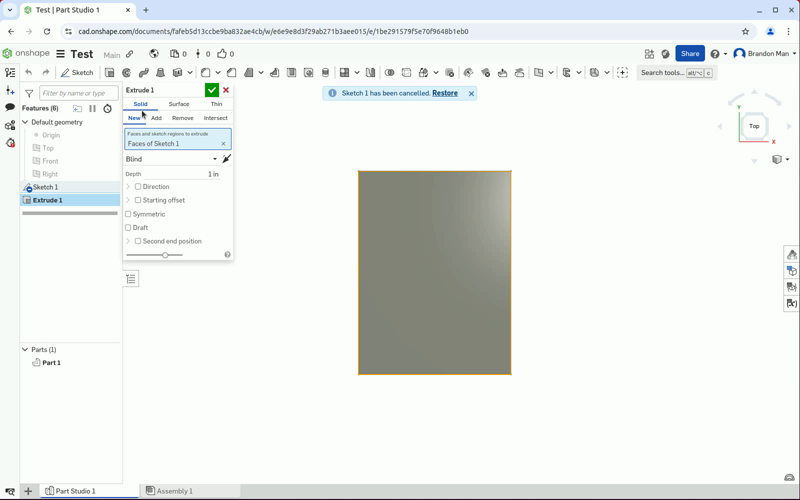
mouse_move(137, 120)
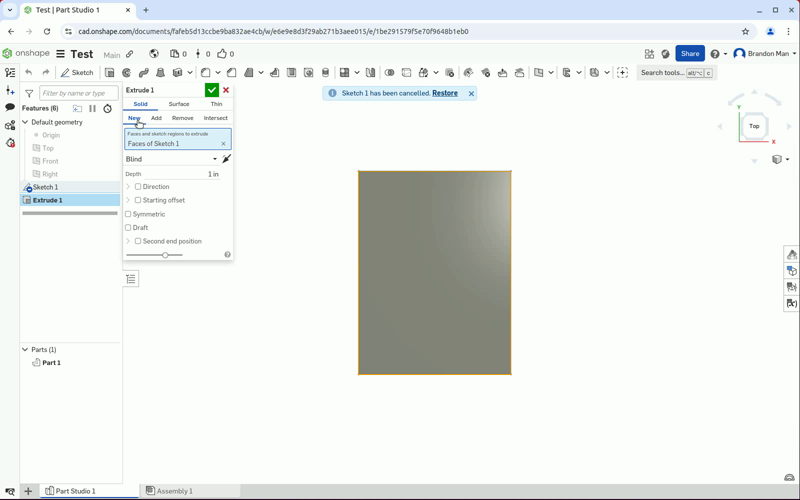
click(137, 120)
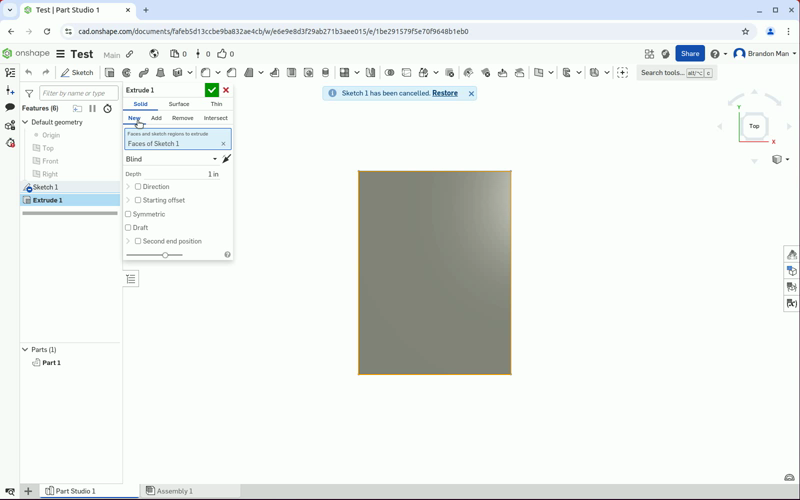
key(tab, 4)
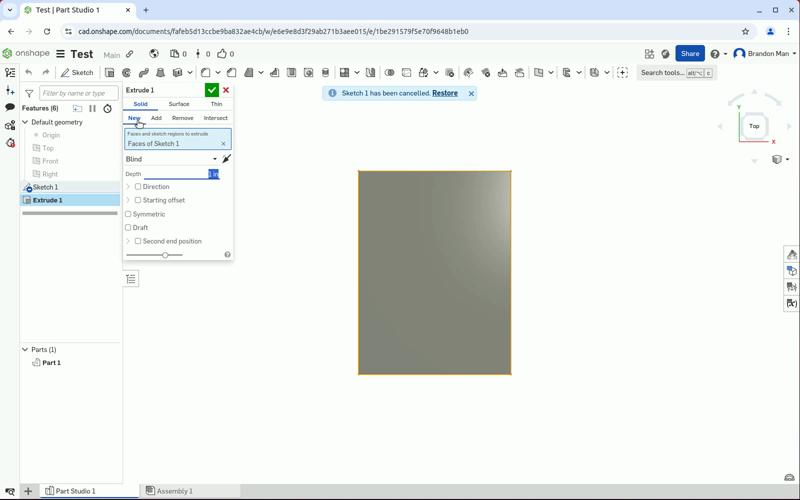
text(12.998)
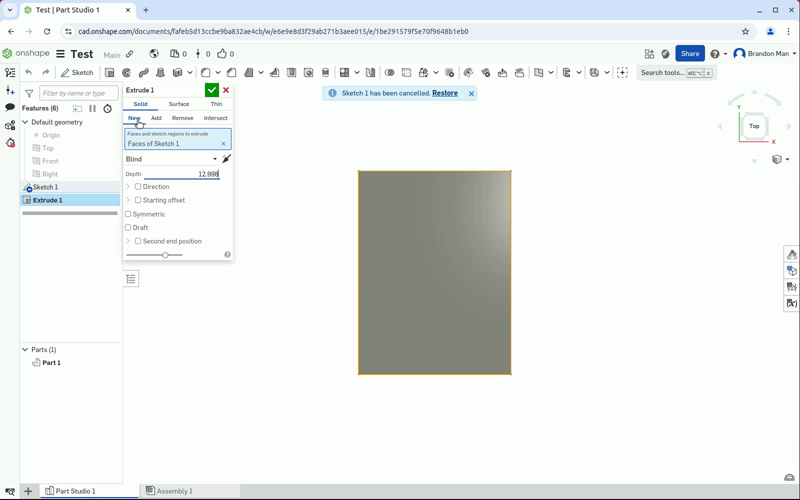
key(enter)
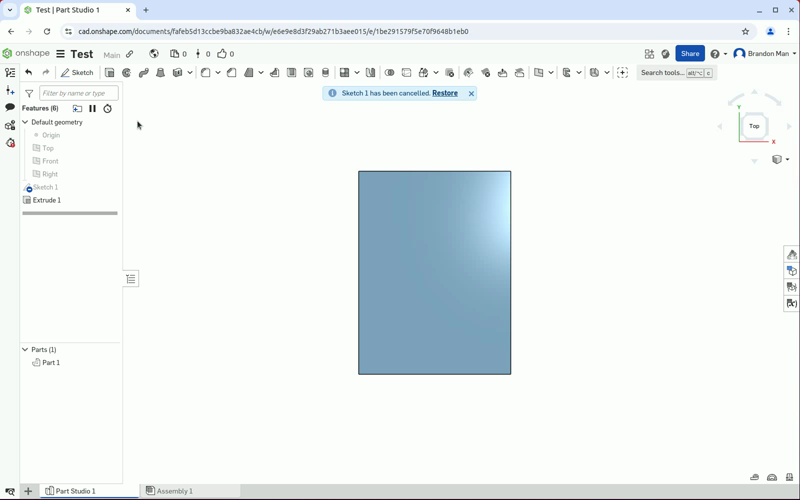
key(shift+h)
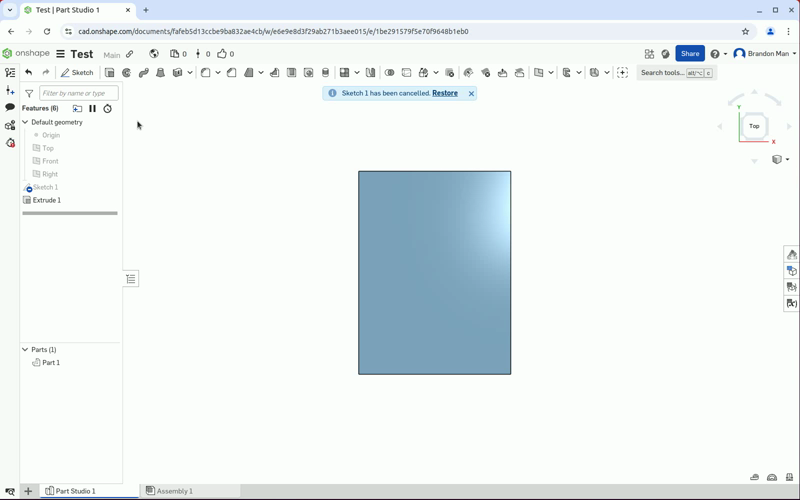
key(shift+h)
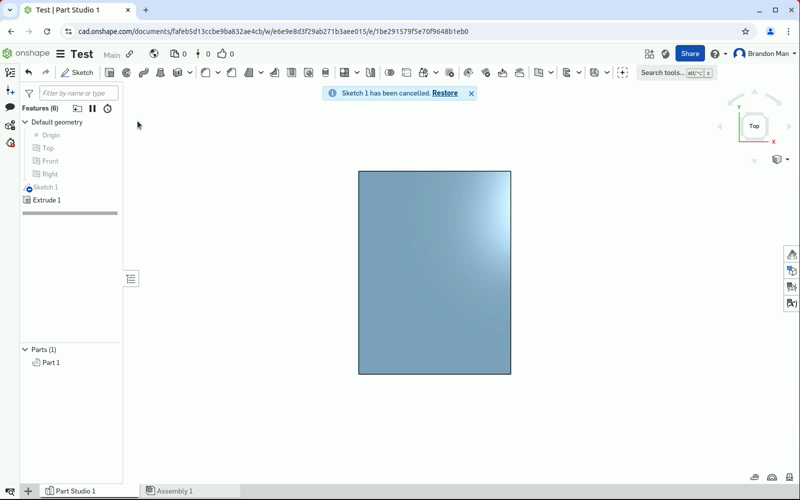
mouse_move(73, 189)
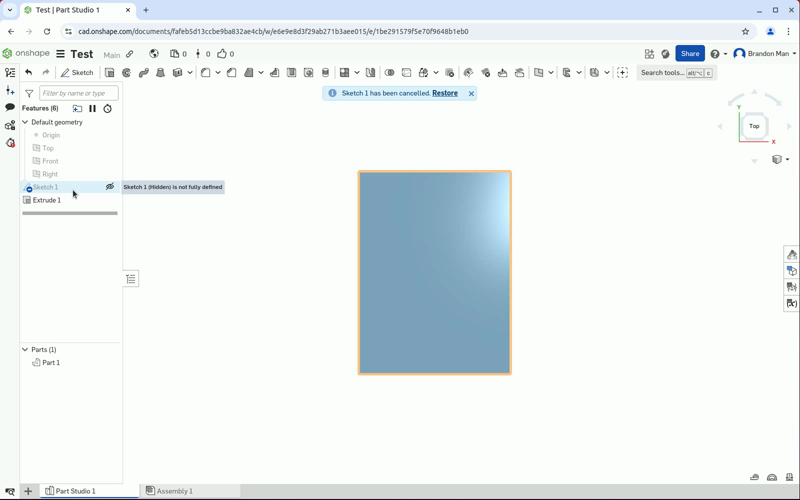
click(73, 189)
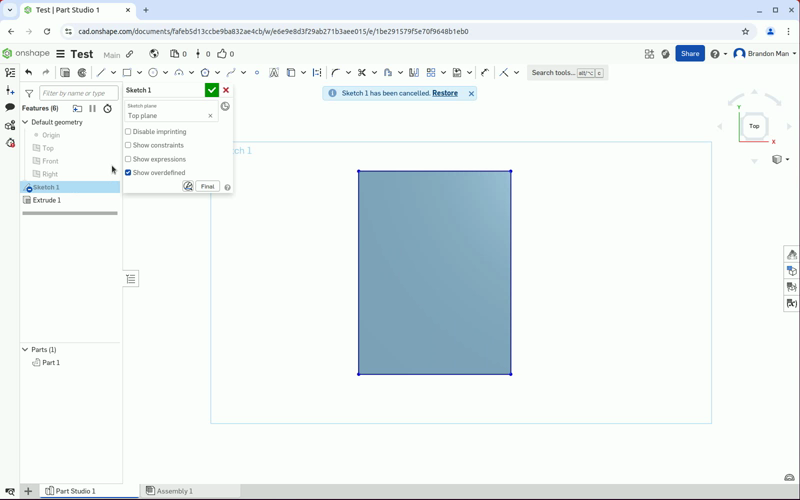
mouse_move(229, 92)
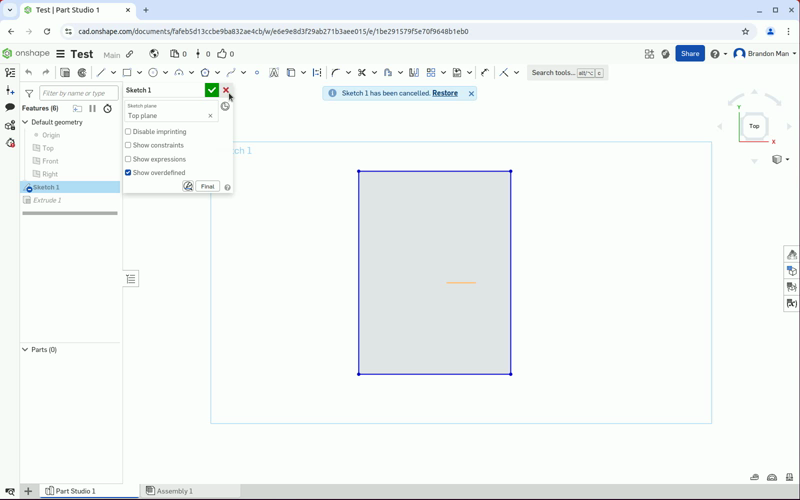
click(229, 92)
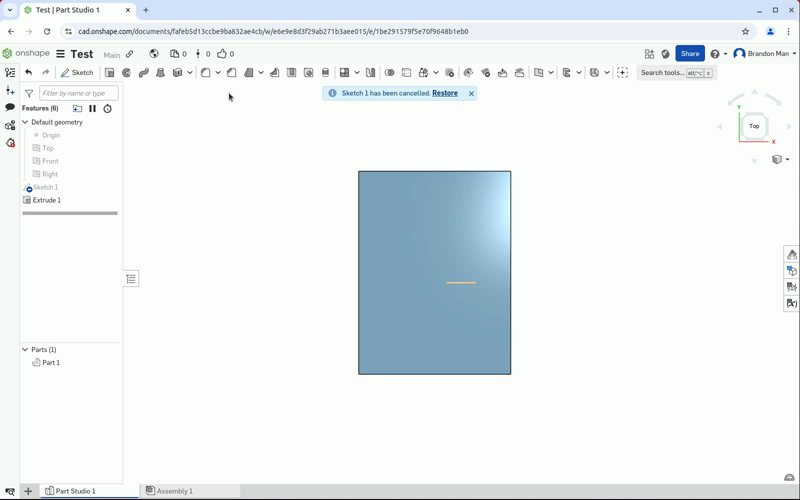
mouse_move(73, 352)
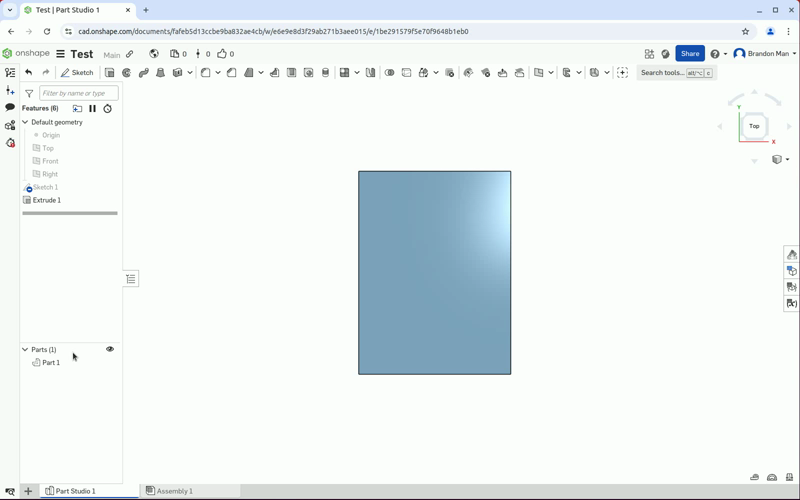
key(y)
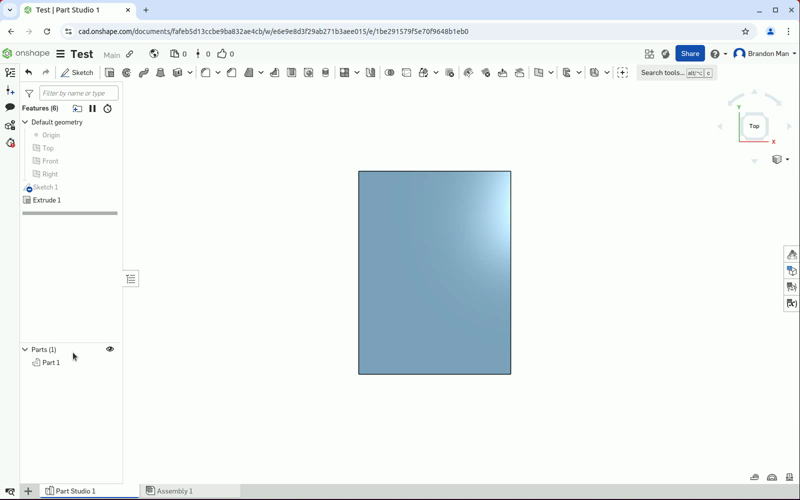
key(shift+p)
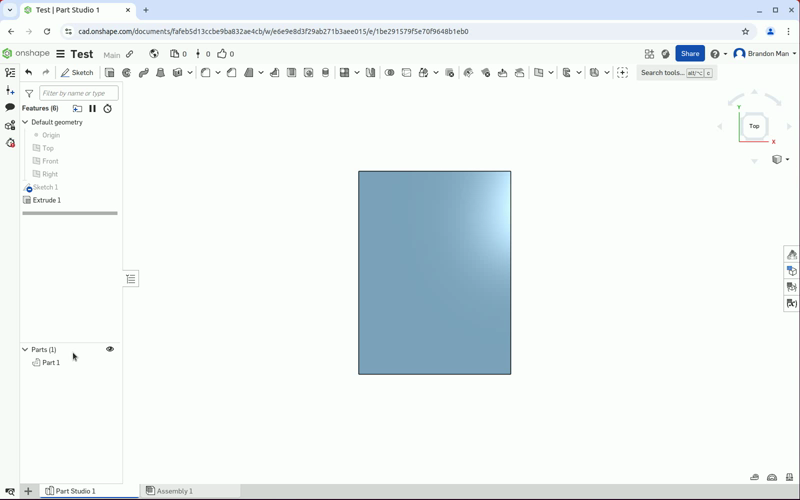
key(space)
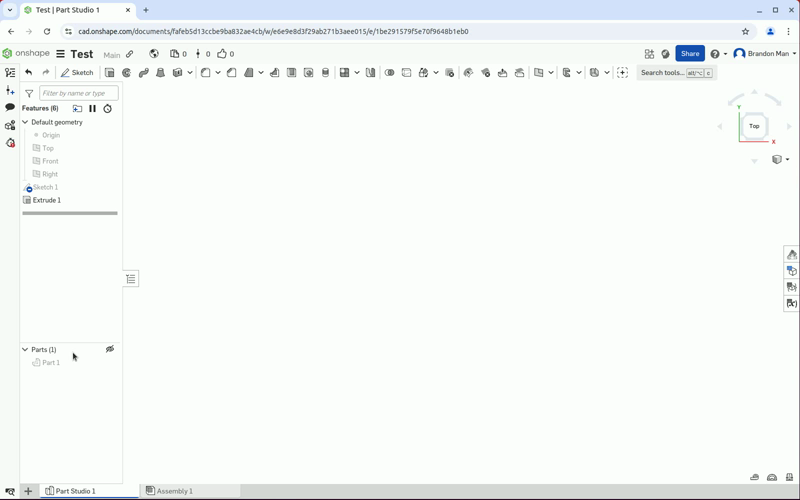
key_down(shift)
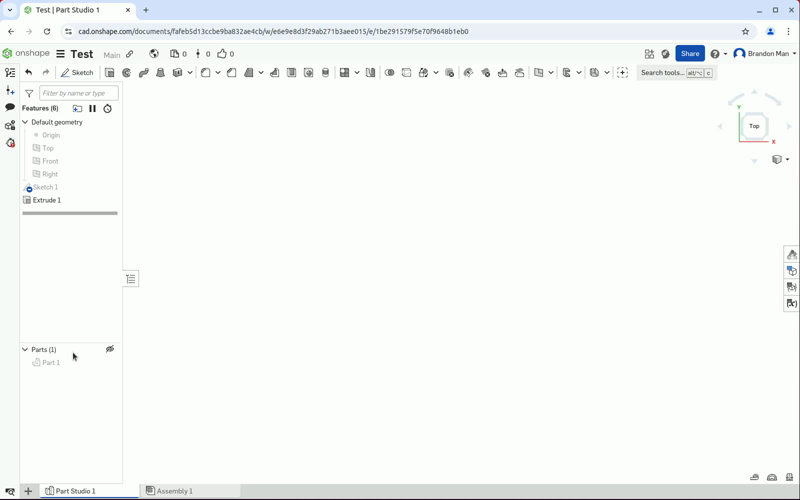
key(up)
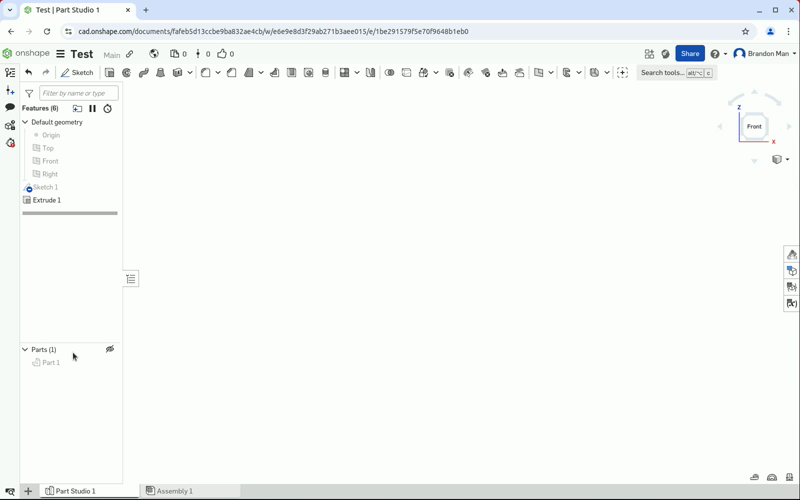
key_up(shift)
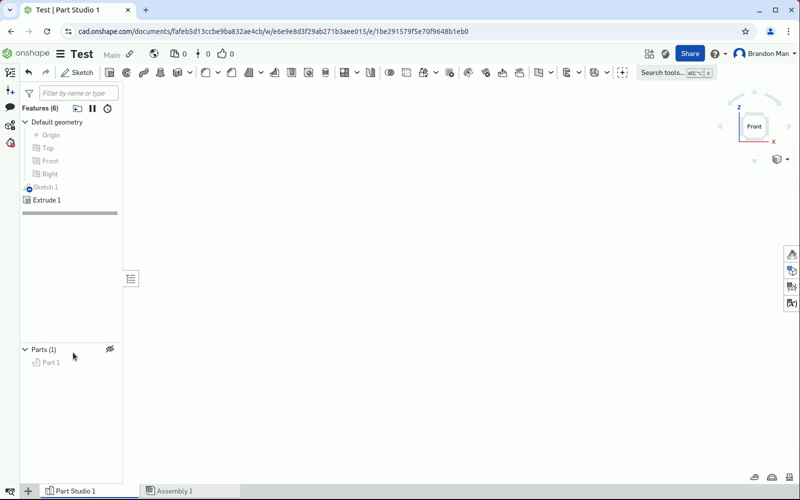
mouse_move(73, 352)
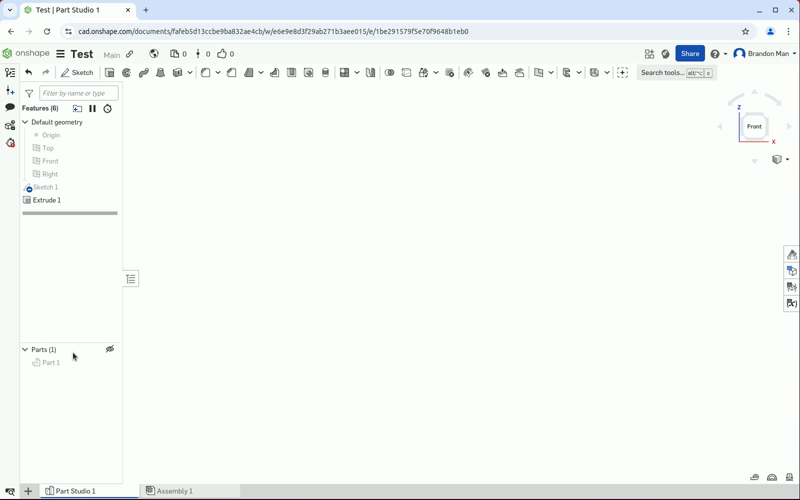
key(shift+y)
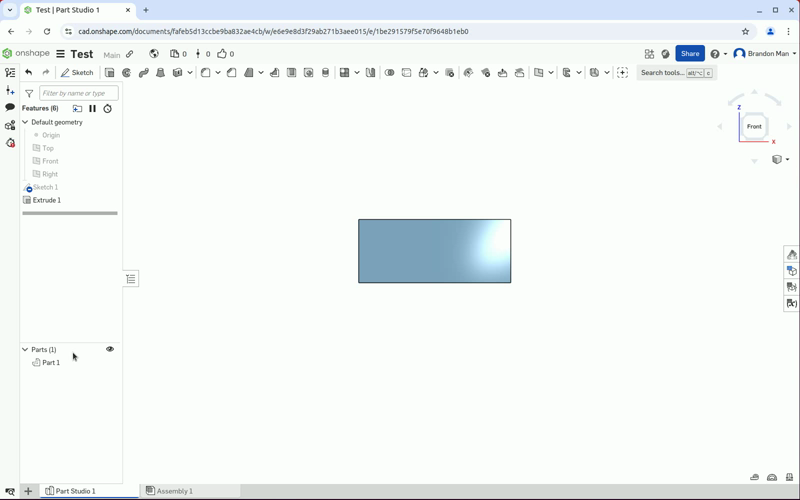
mouse_move(541, 75)
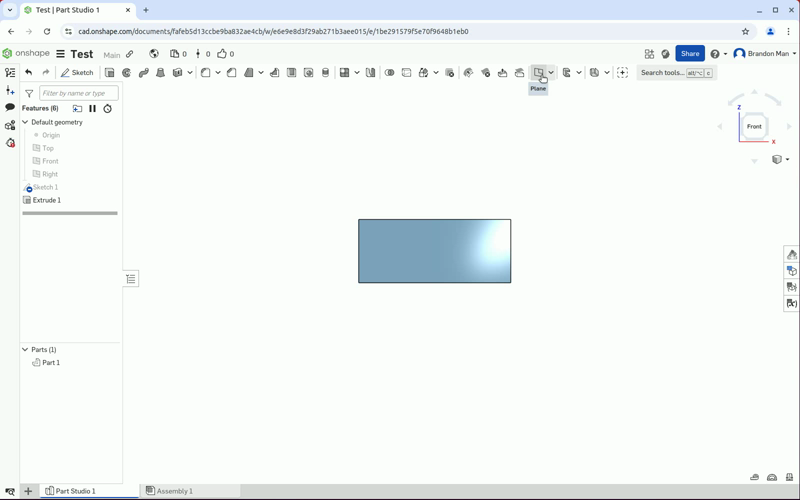
click(541, 75)
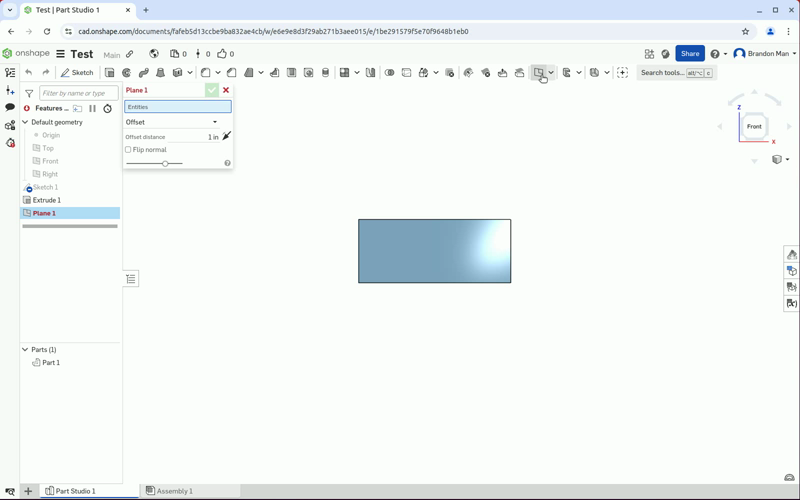
mouse_move(73, 163)
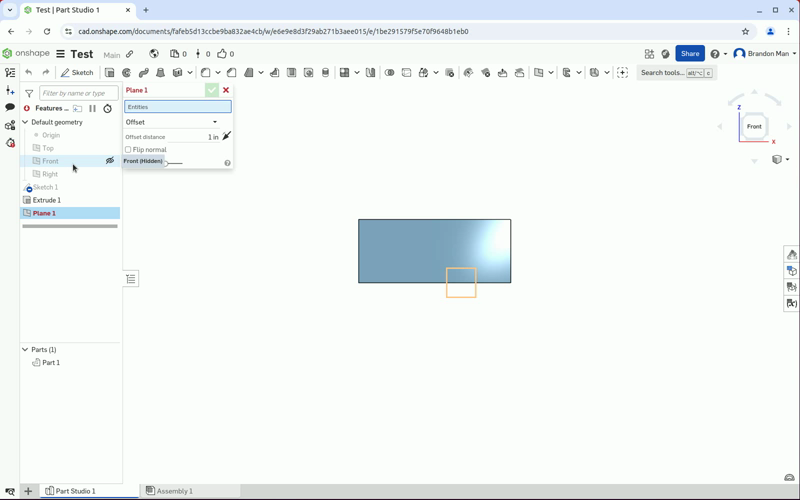
click(73, 163)
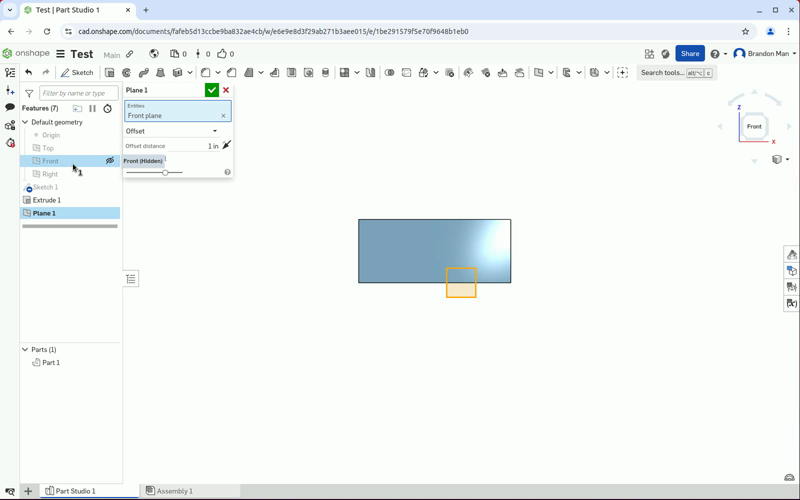
key(tab, 2)
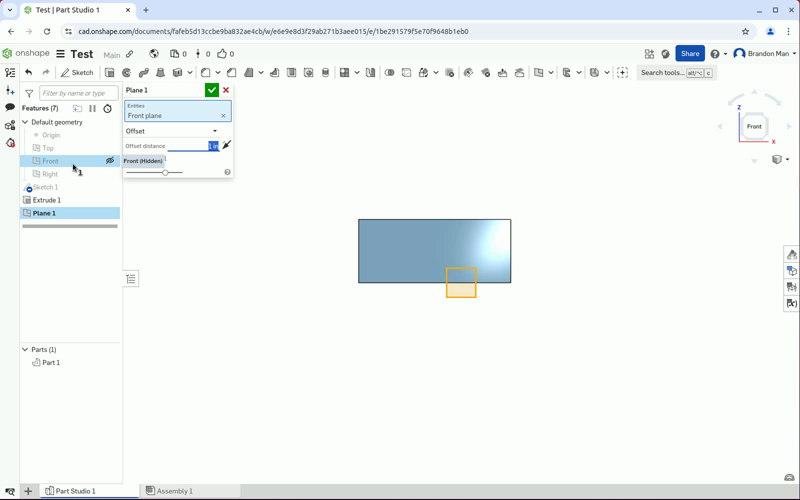
text(18.764)
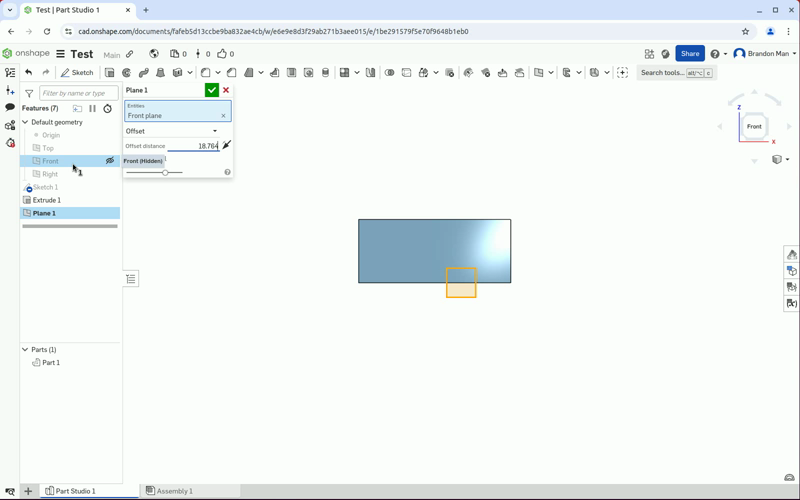
key(enter, 2)
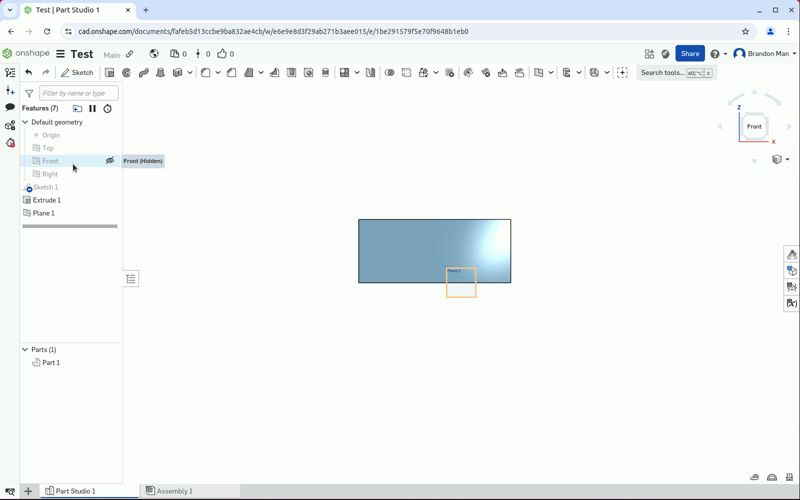
key(shift+s)
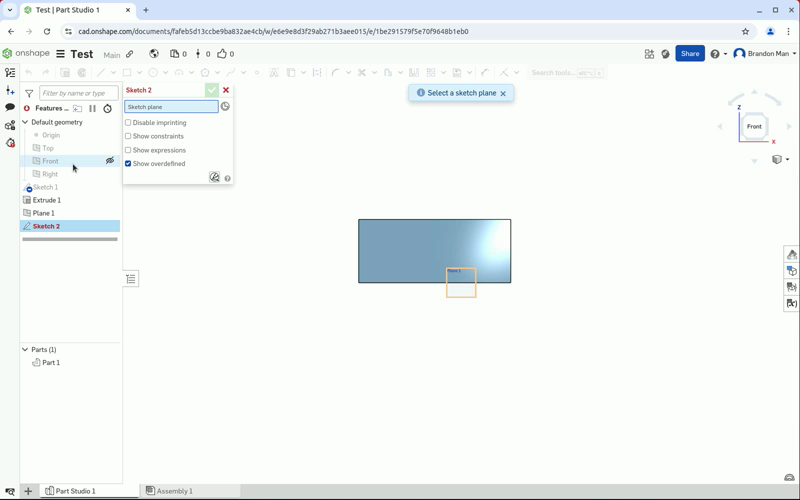
mouse_move(73, 215)
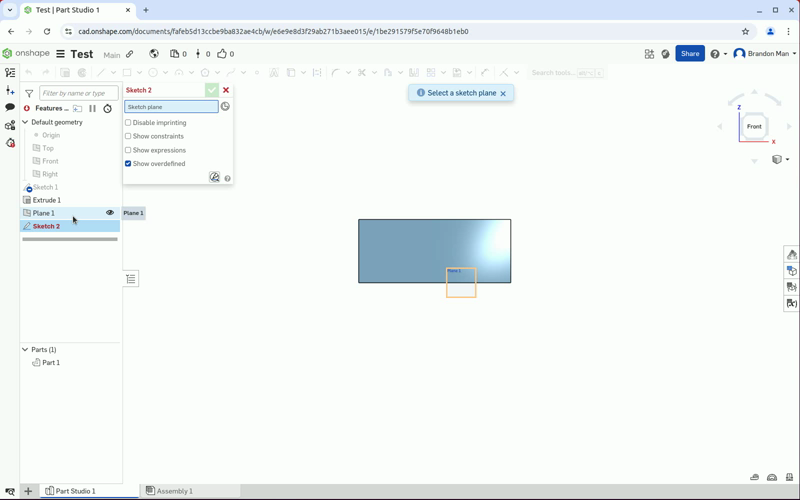
click(73, 215)
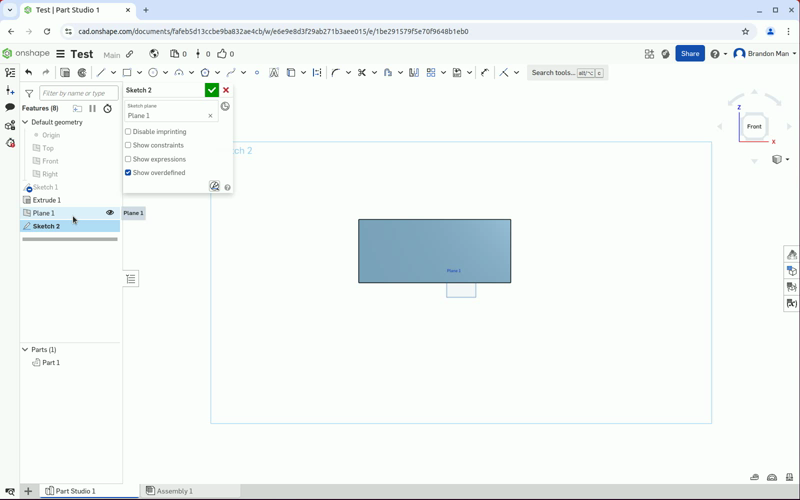
mouse_move(73, 352)
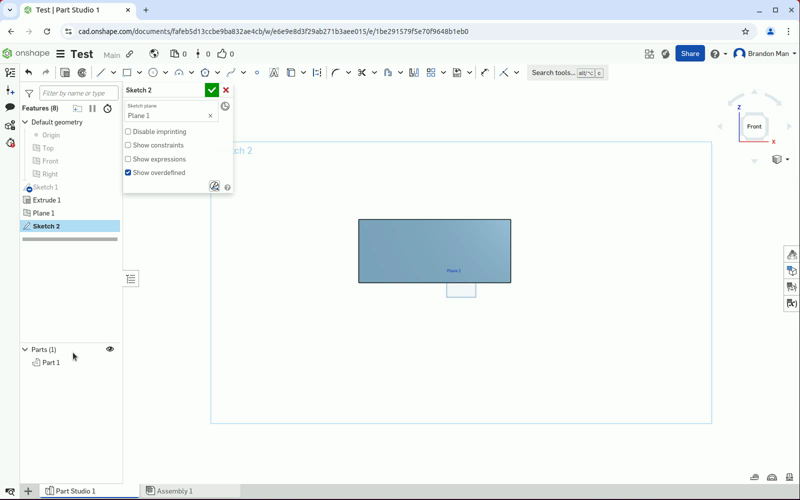
key(y)
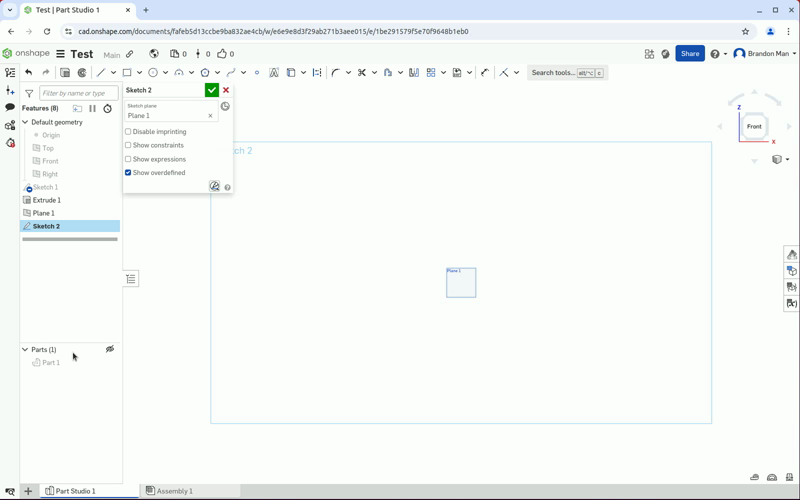
key(l)
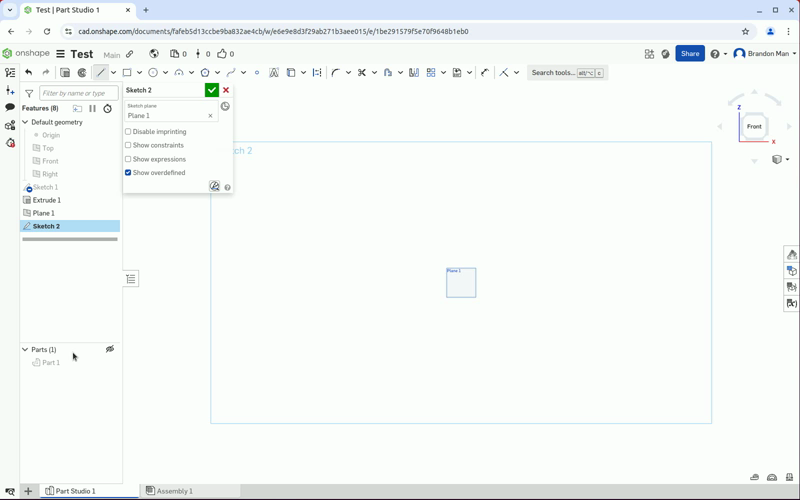
key_down(shift)
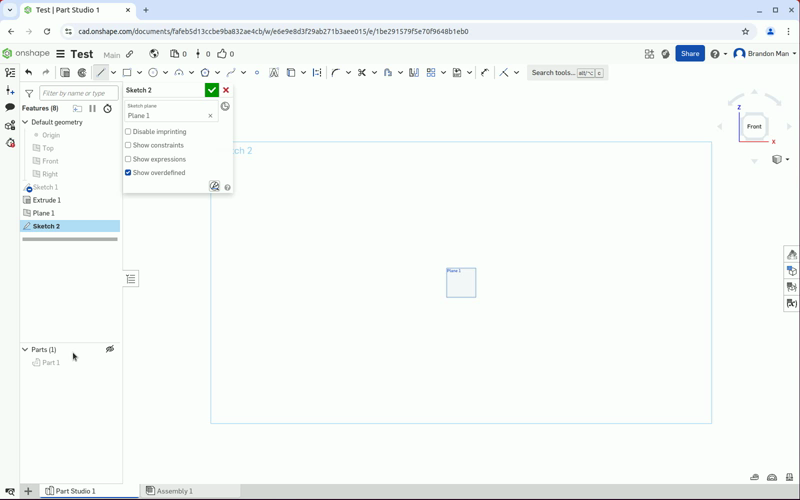
mouse_move(363, 278)
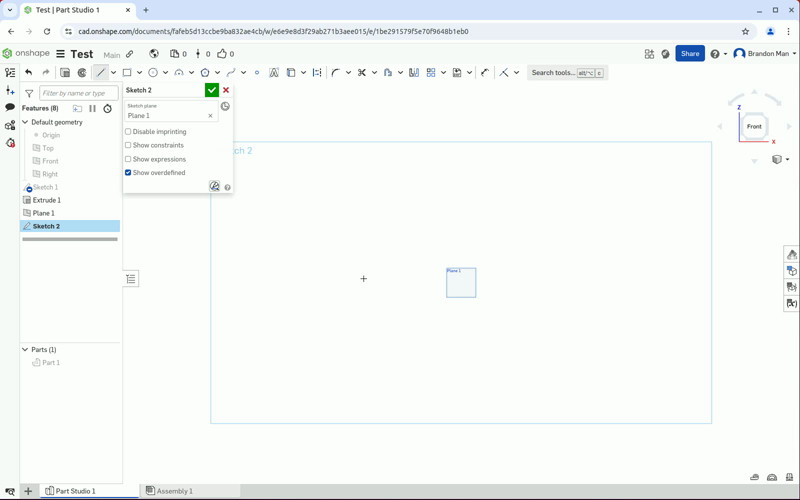
click(363, 278)
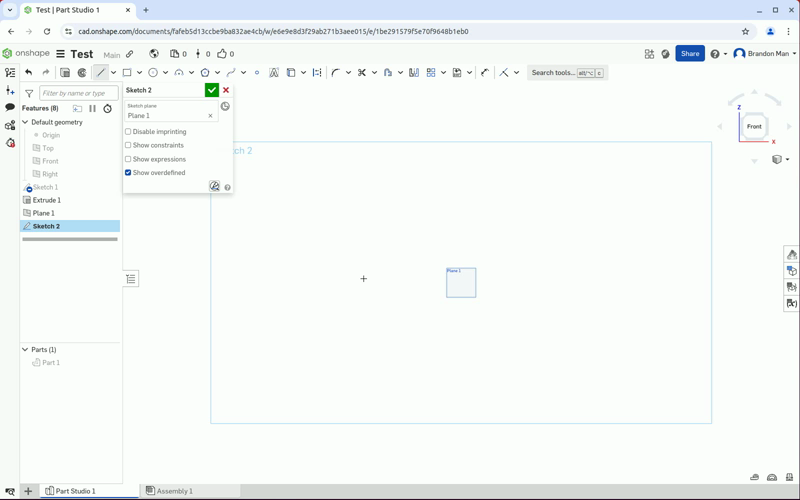
key_up(shift)
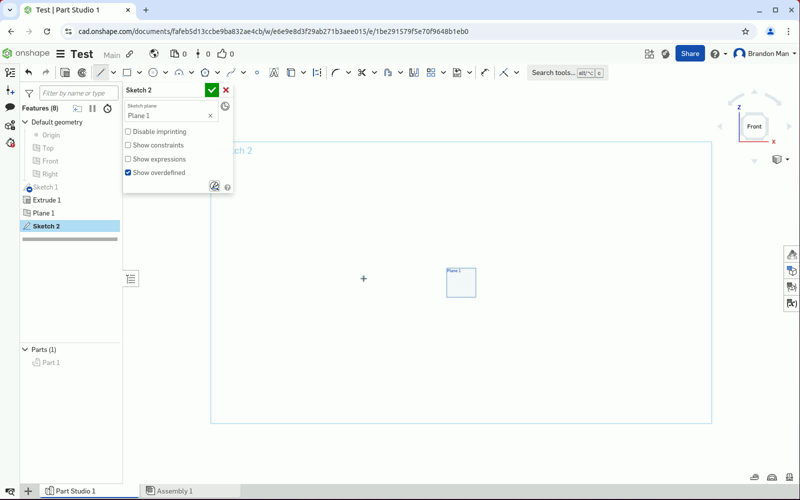
key_down(shift)
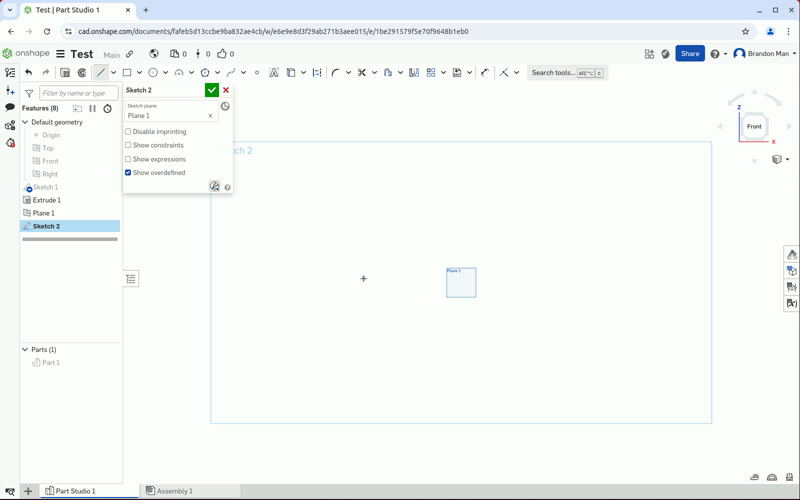
mouse_move(505, 278)
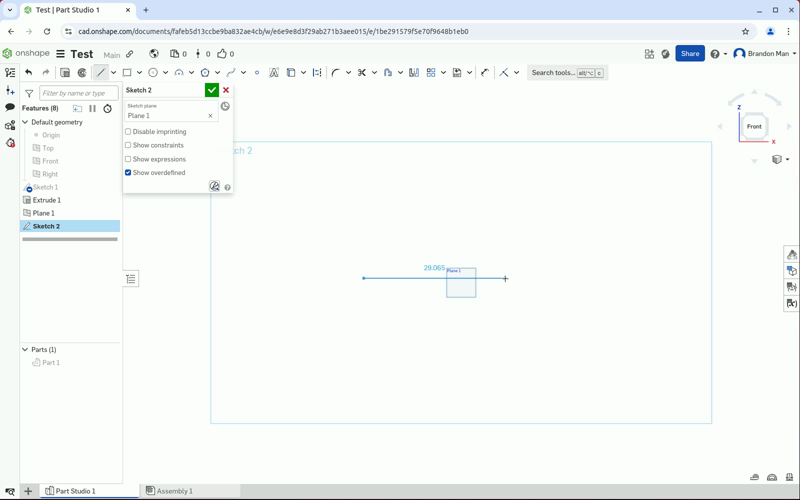
click(505, 278)
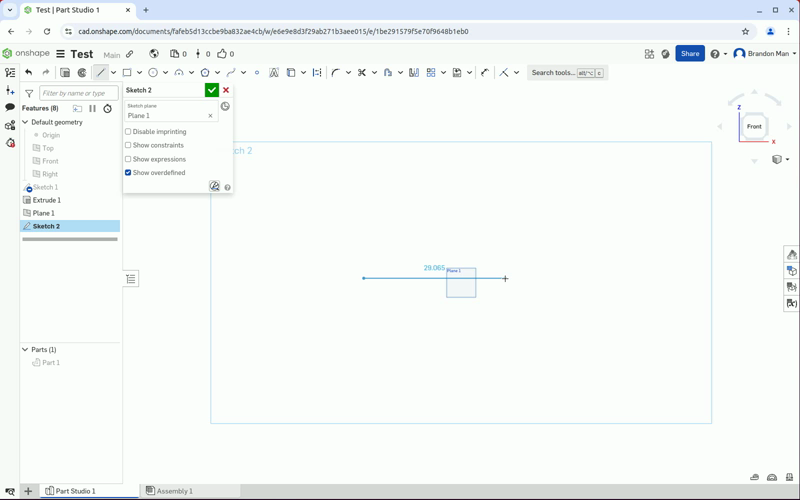
key_up(shift)
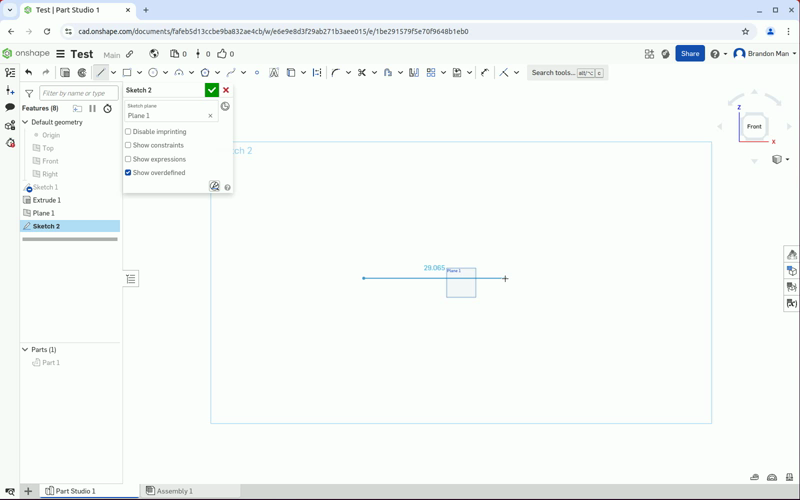
key_down(shift)
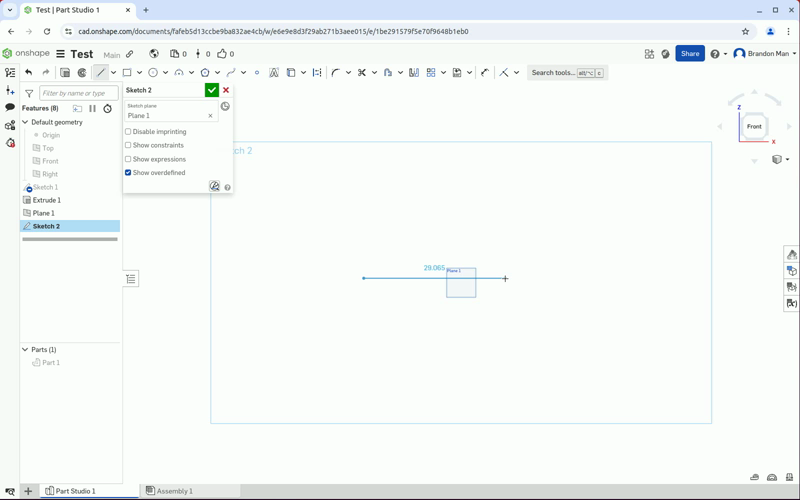
mouse_move(535, 278)
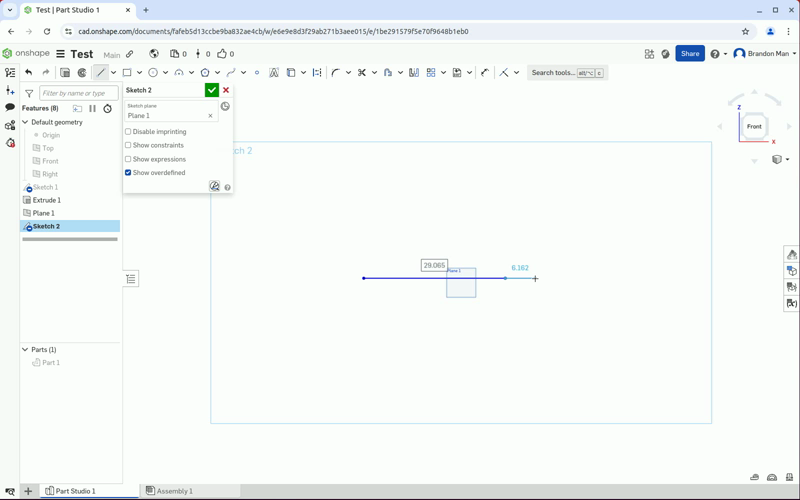
mouse_move(505, 226)
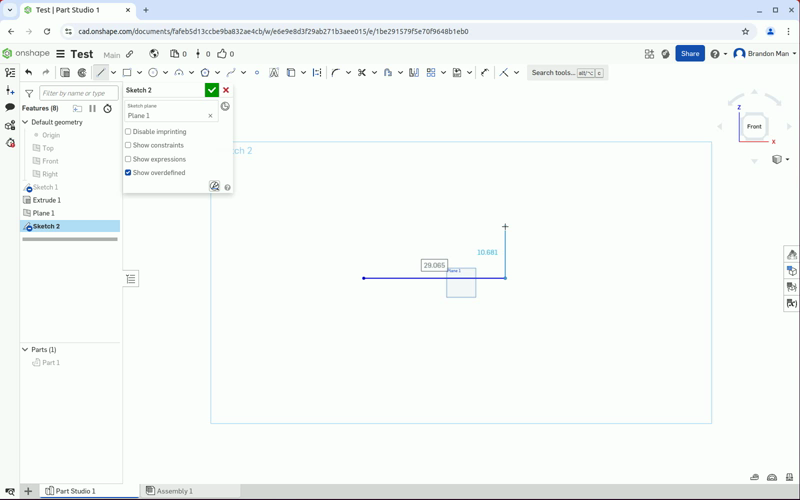
click(505, 226)
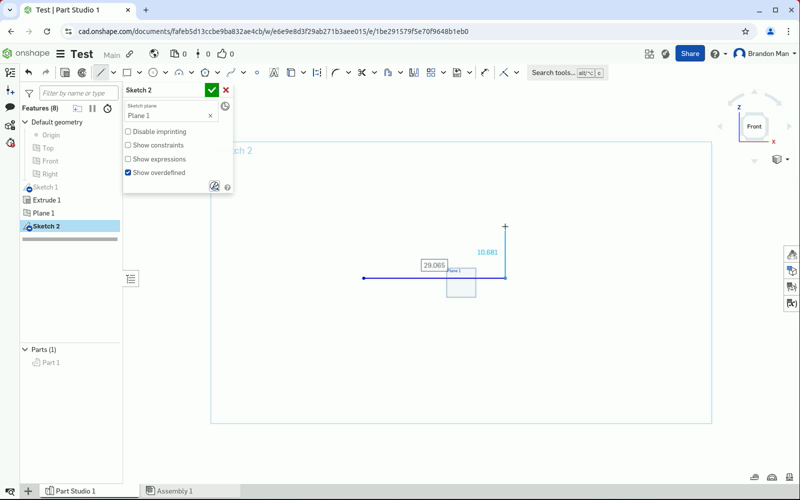
key_up(shift)
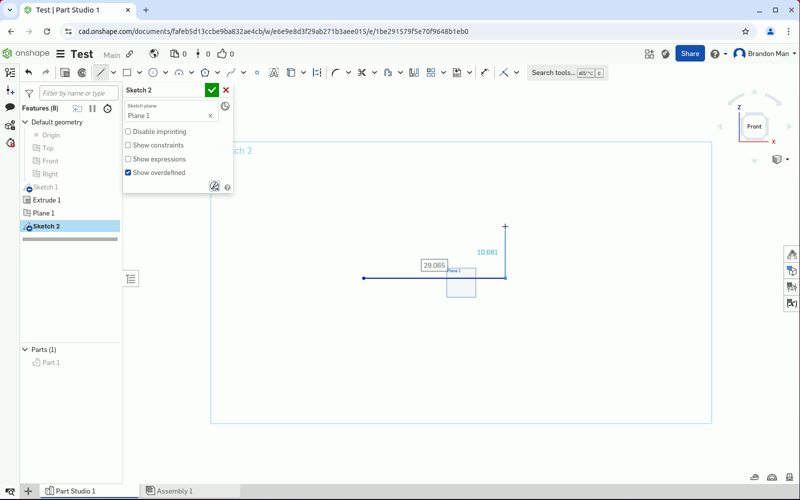
key_down(shift)
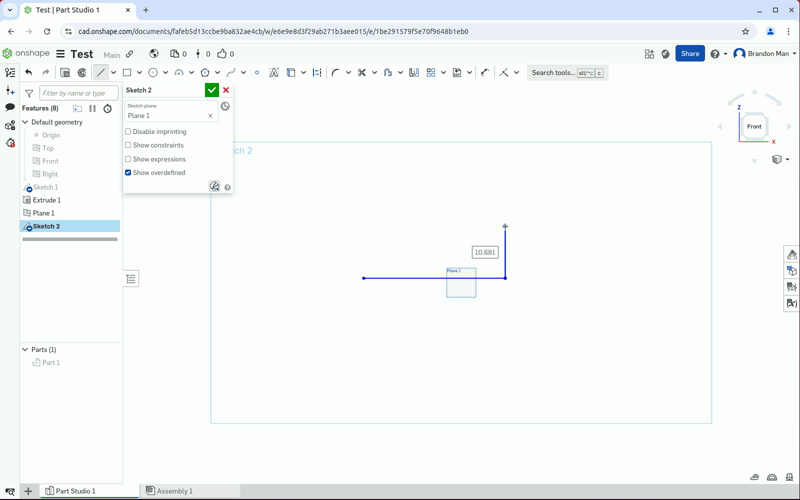
mouse_move(363, 226)
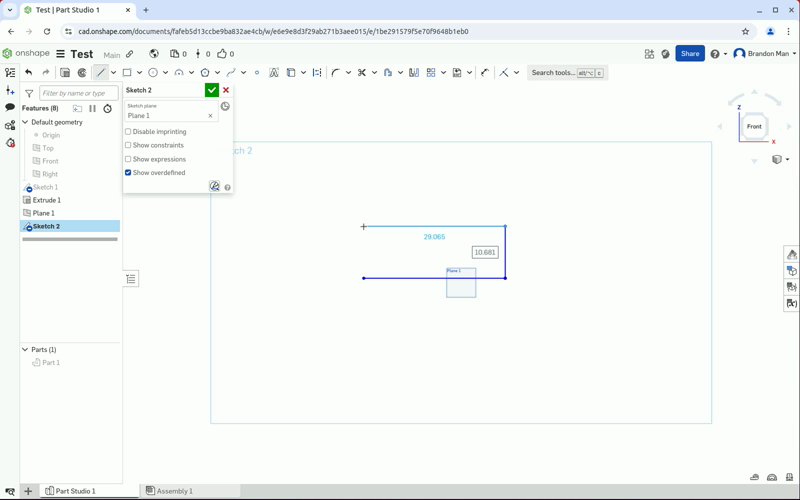
click(363, 226)
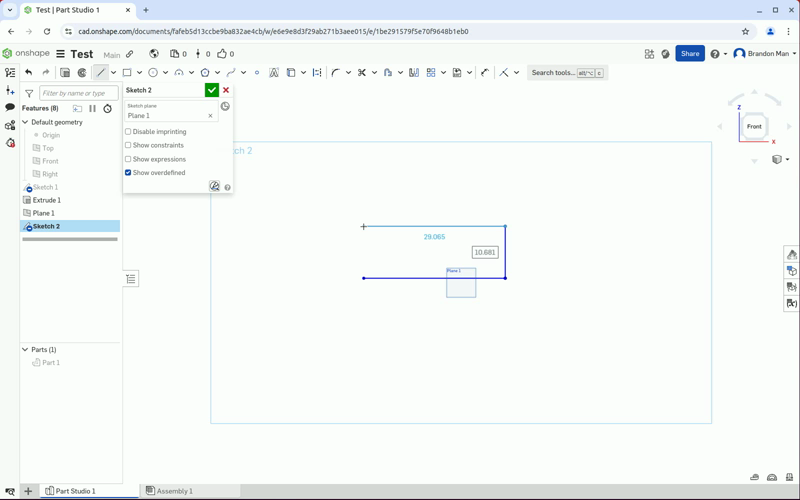
key_up(shift)
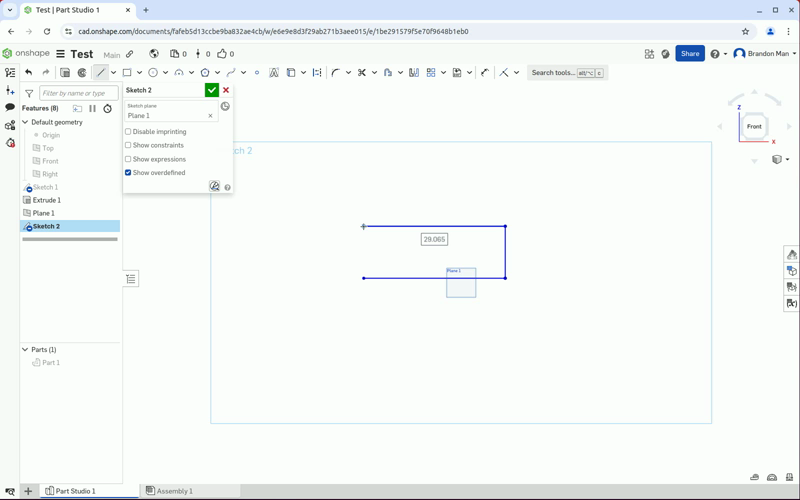
mouse_move(393, 226)
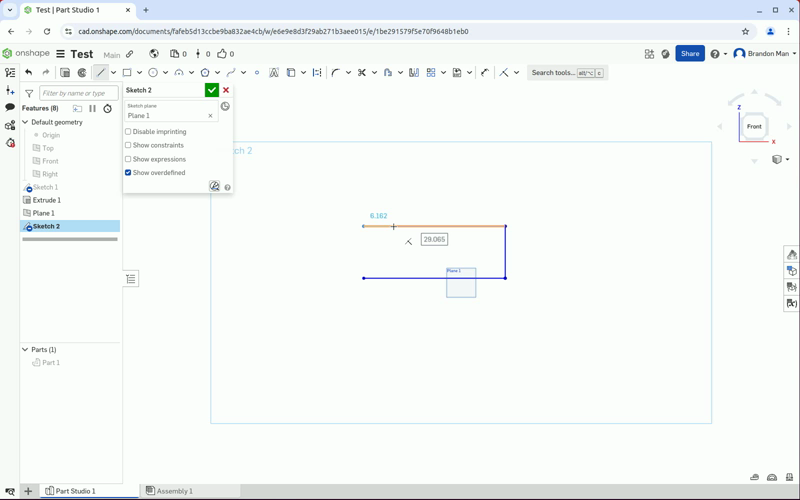
key_down(shift)
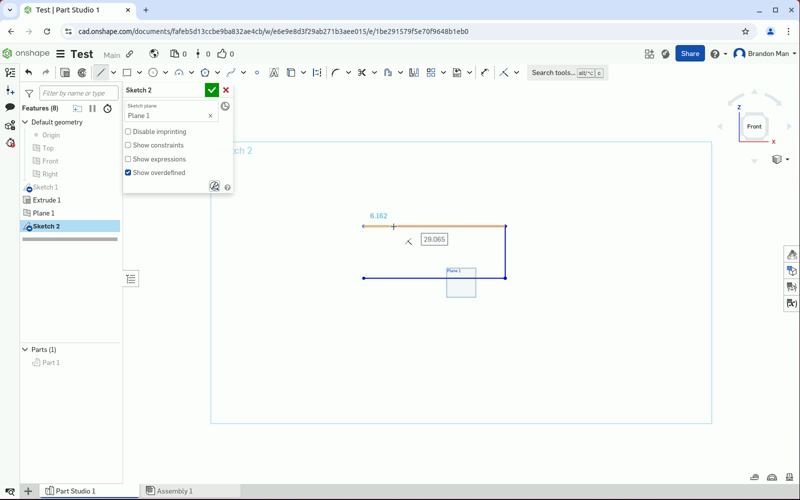
mouse_move(363, 278)
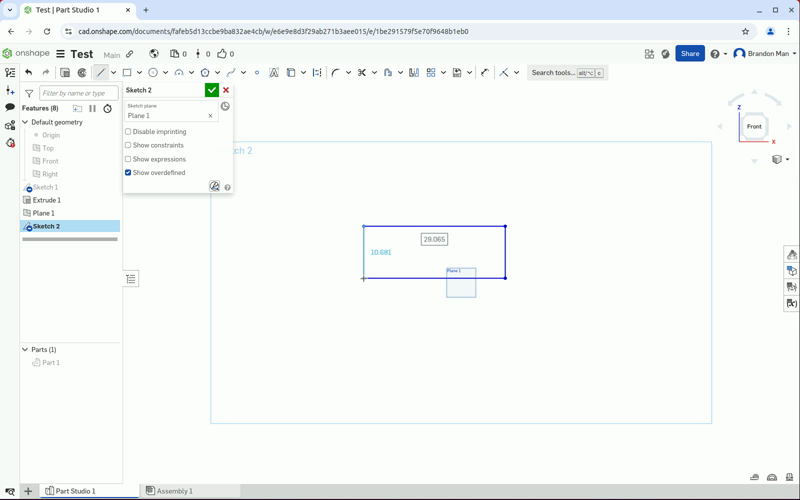
key_up(shift)
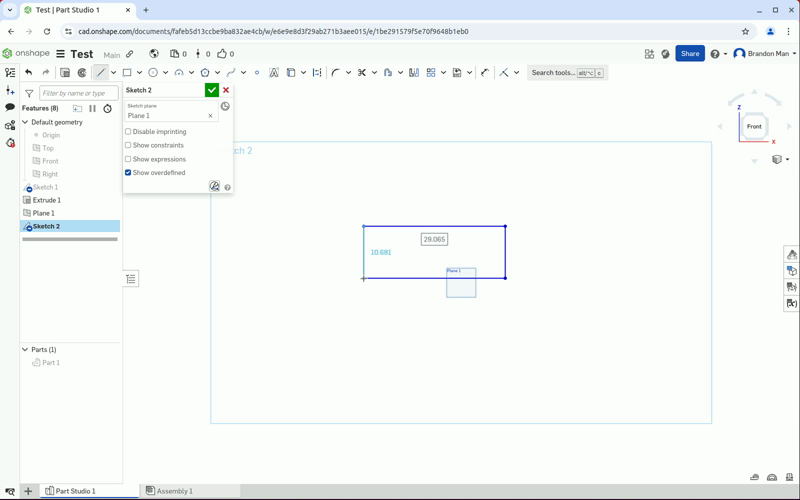
click(363, 278)
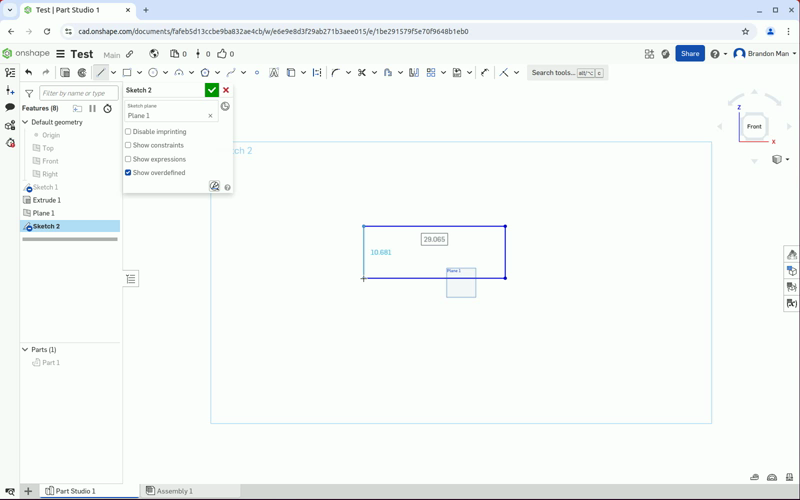
key(esc)
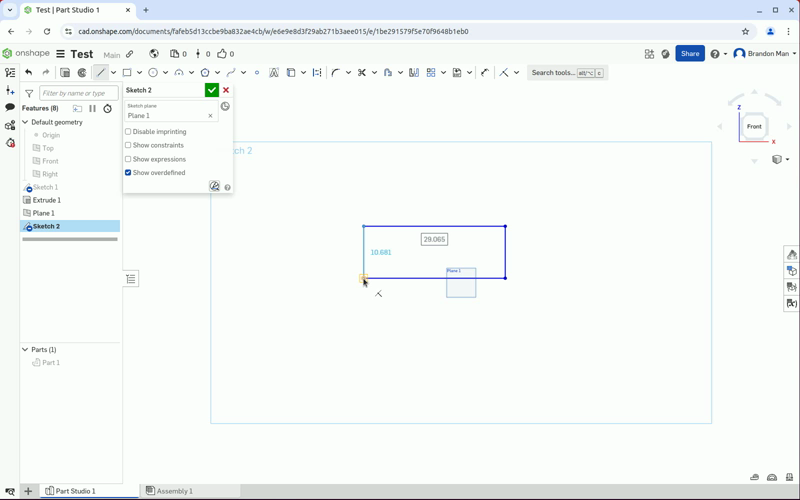
mouse_move(379, 232)
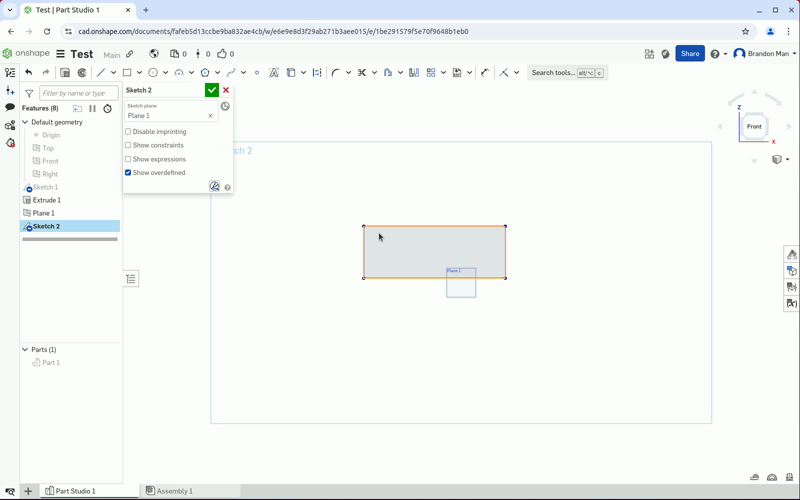
click(379, 232)
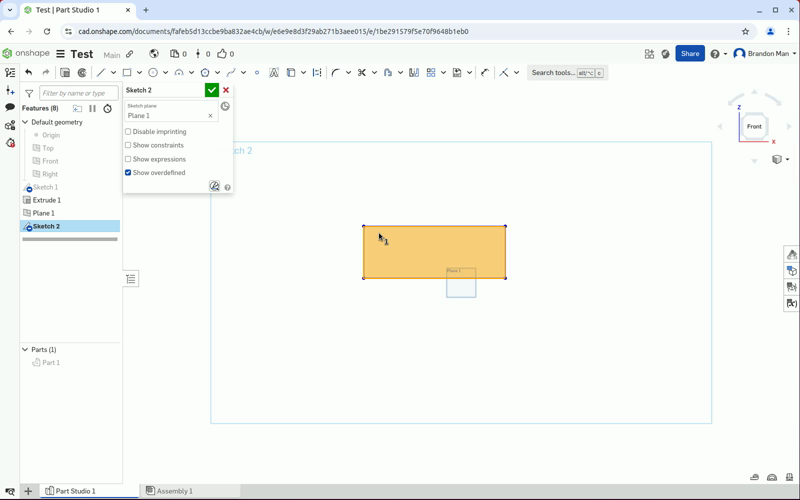
mouse_move(73, 352)
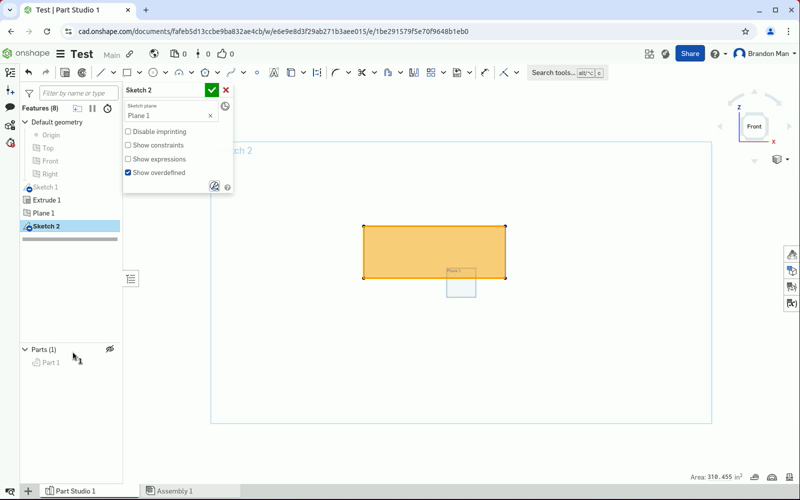
key(shift+y)
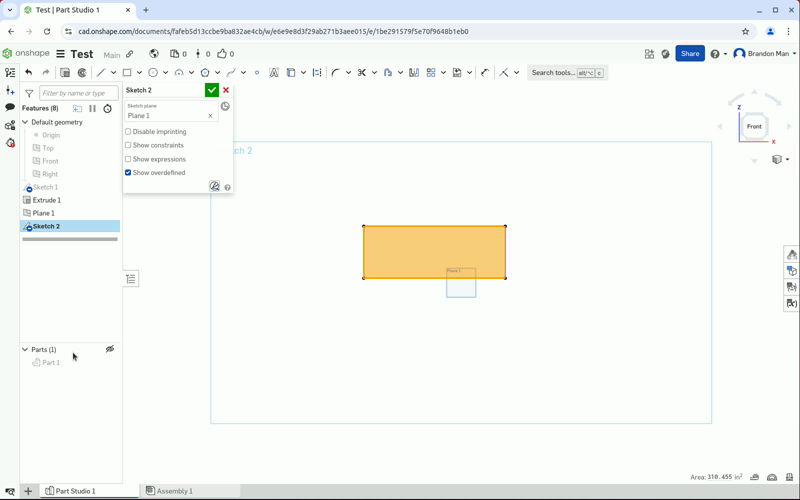
key(shift+e)
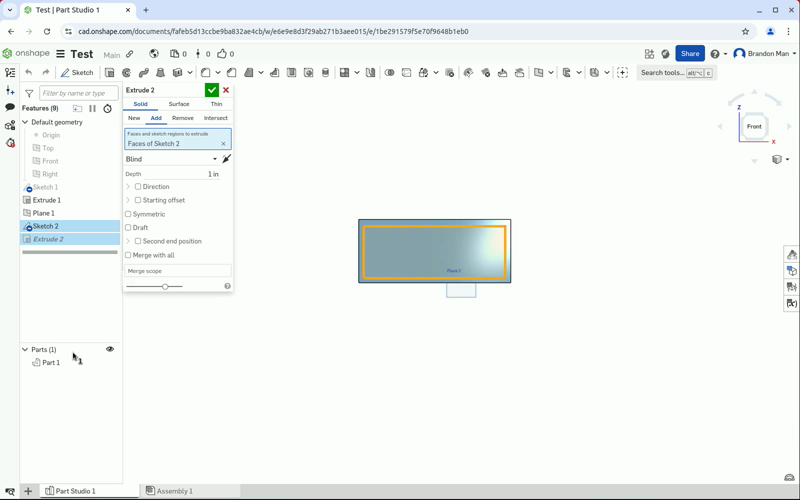
mouse_move(143, 106)
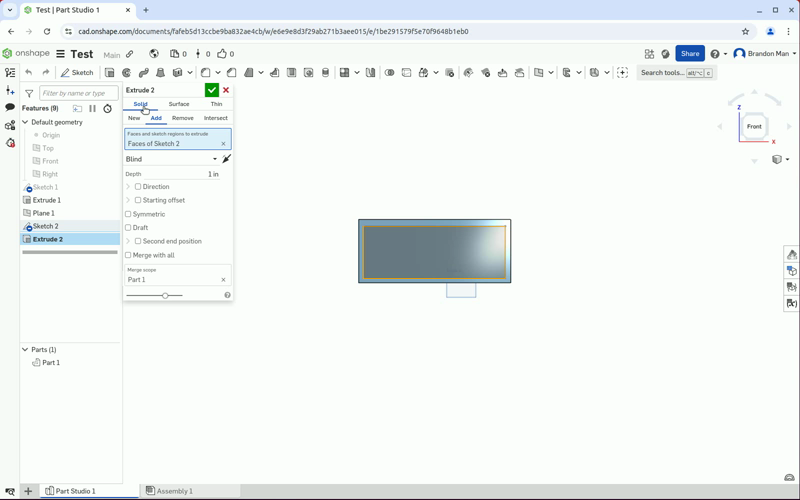
click(143, 106)
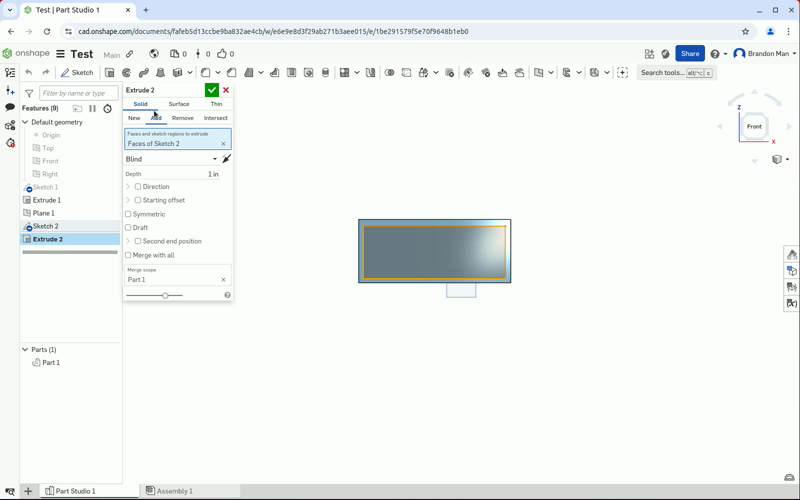
mouse_move(186, 120)
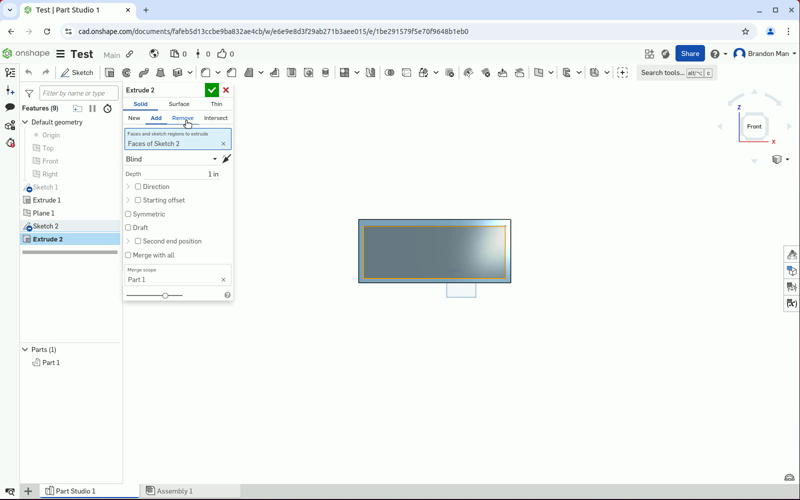
click(186, 120)
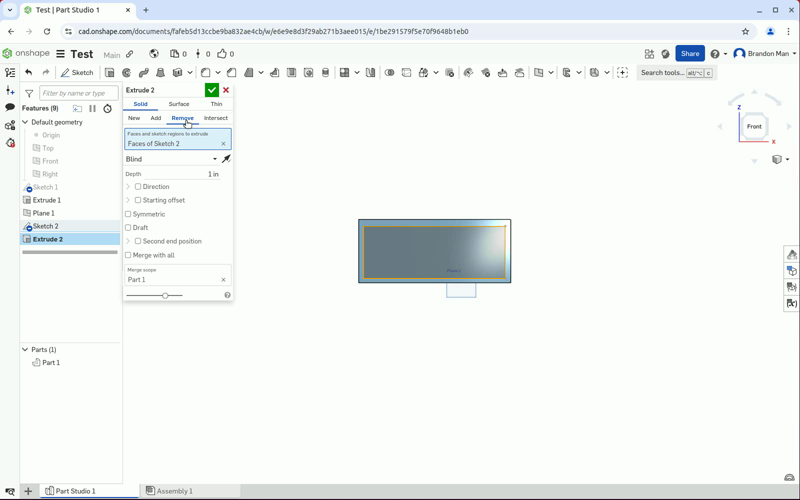
key(tab, 4)
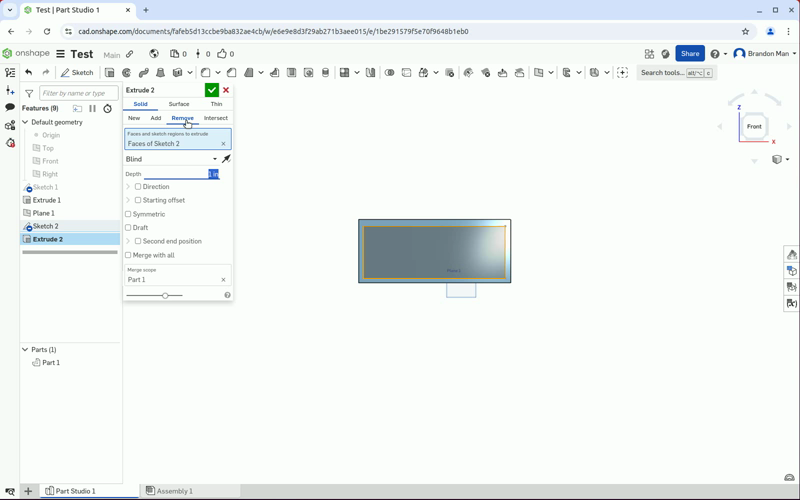
text(30.811)
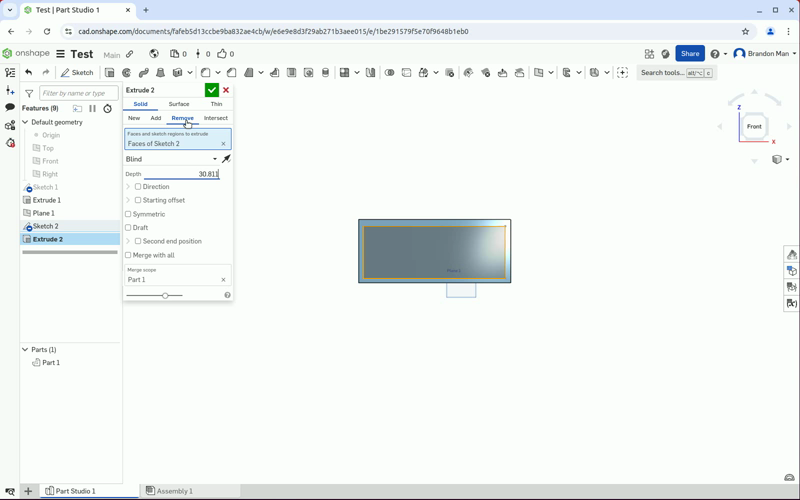
key(tab, 6)
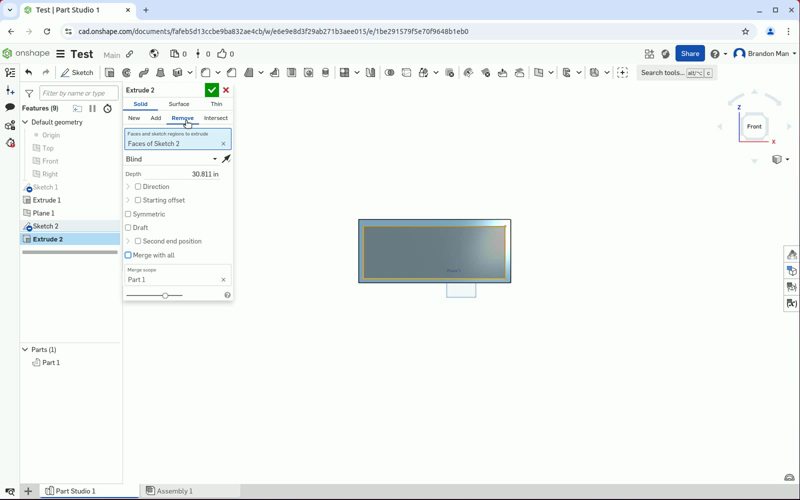
key(space)
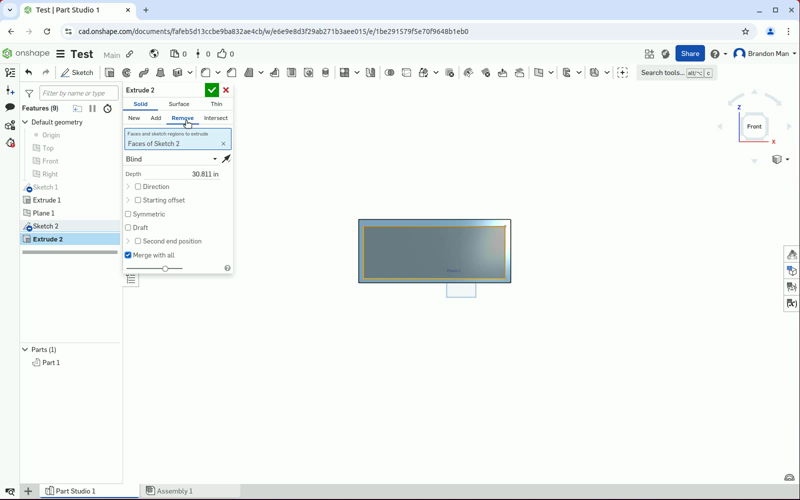
key(enter)
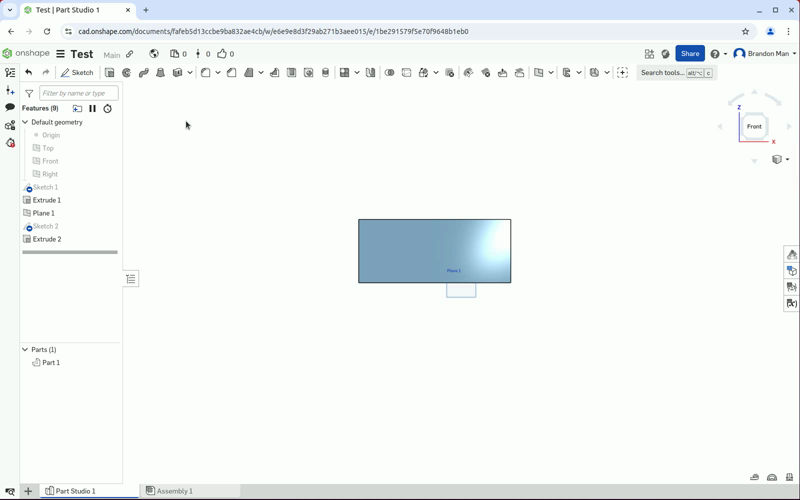
key(shift+h)
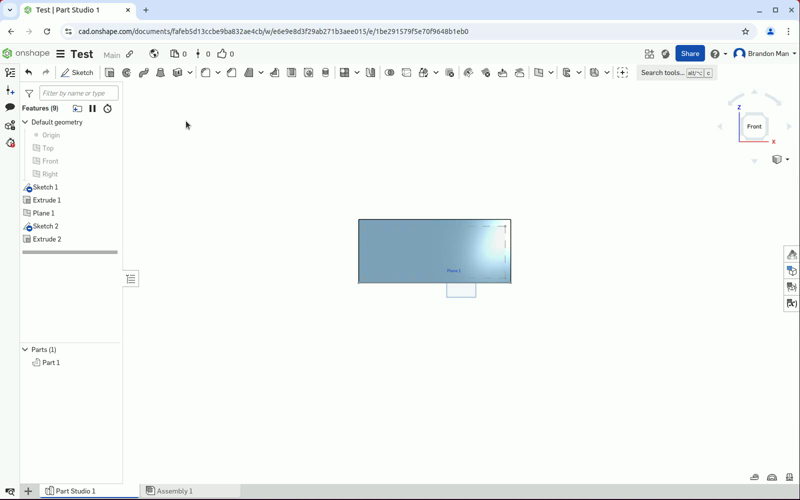
key(shift+h)
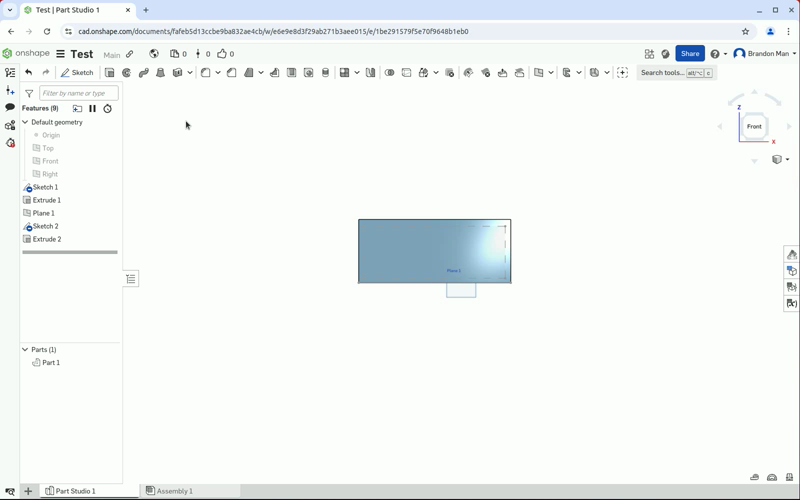
key(shift+7)
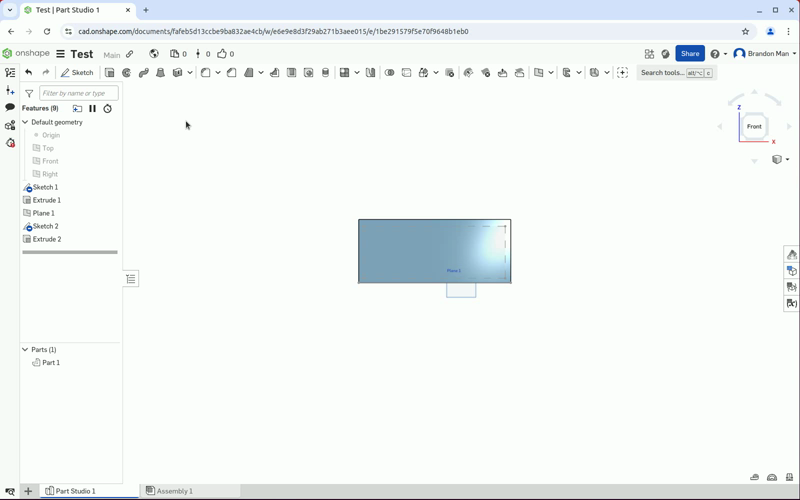
key(left, 2)
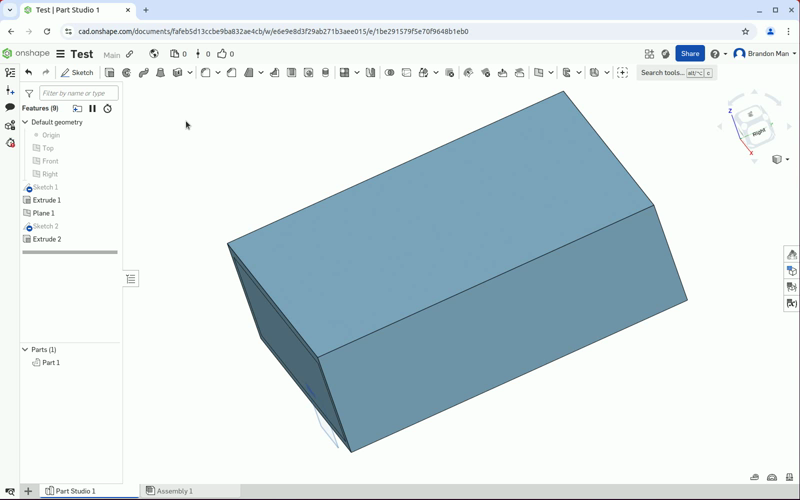
key(down, 2)
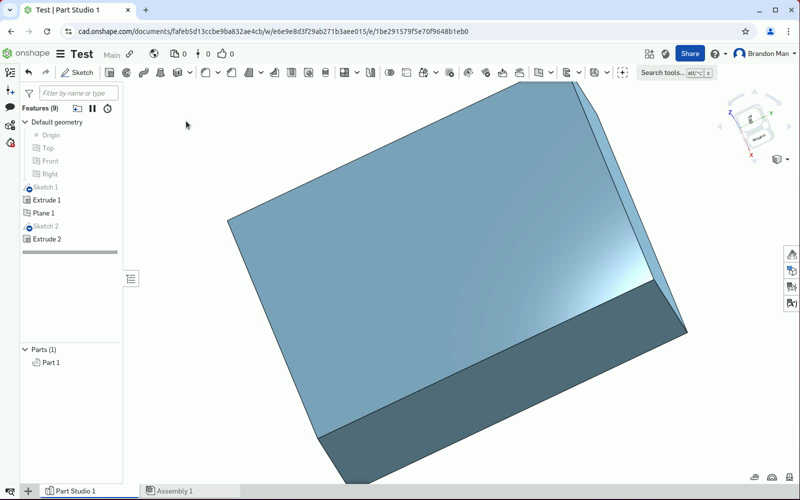
key(up, 2)
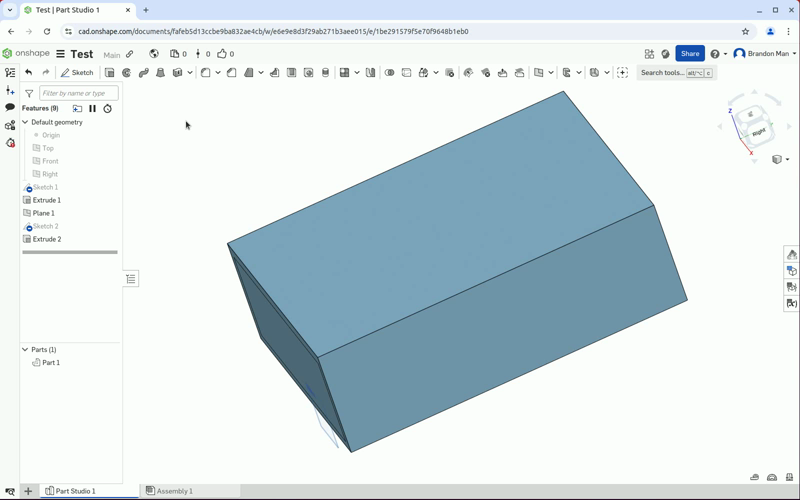
key(right, 2)
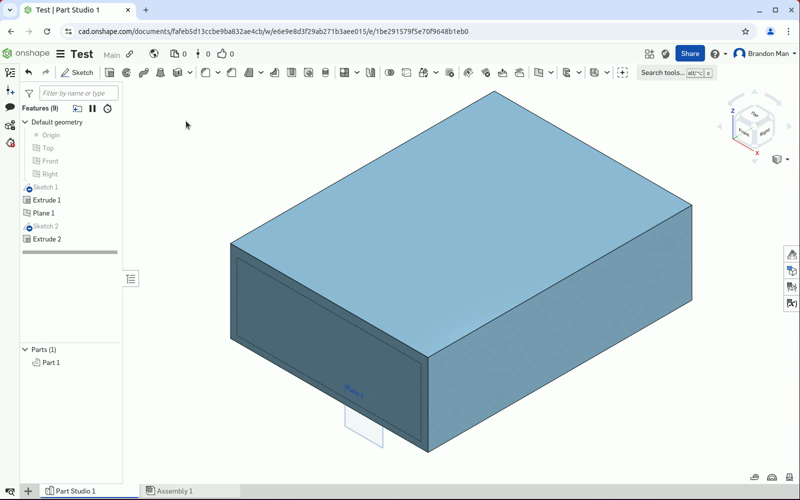
mouse_move(73, 189)
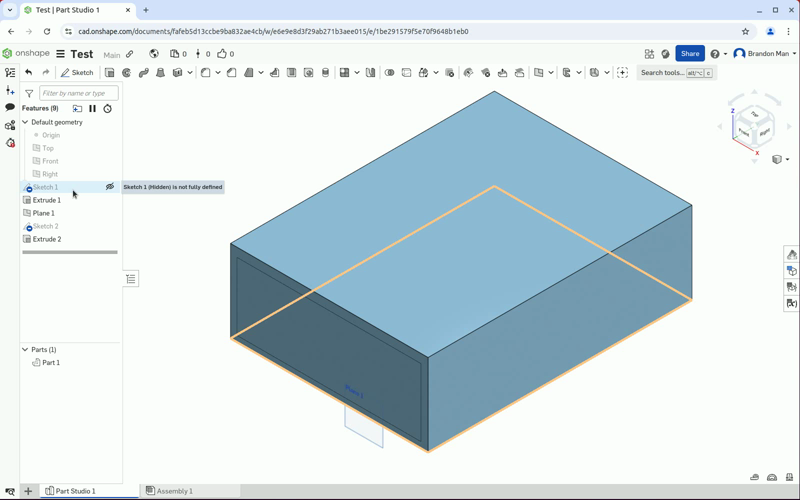
click(73, 189)